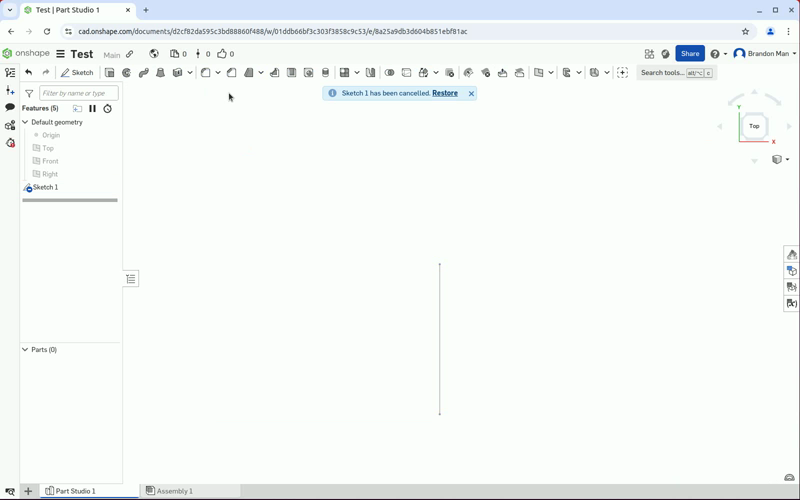
key(shift+h)
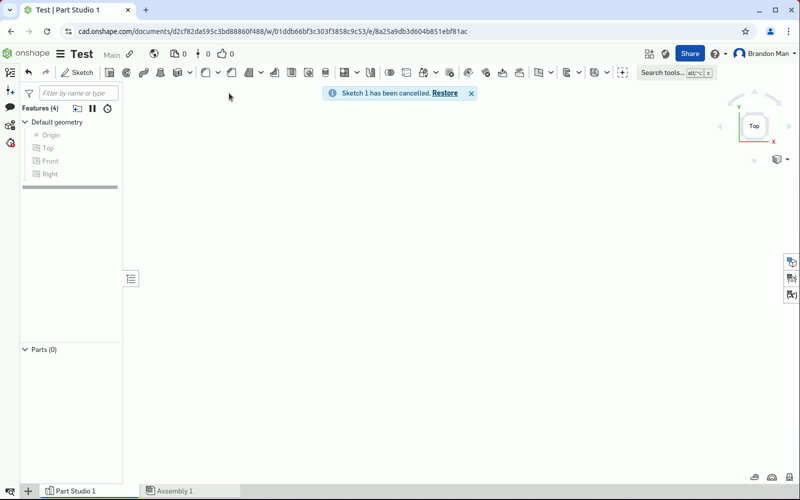
mouse_move(73, 352)
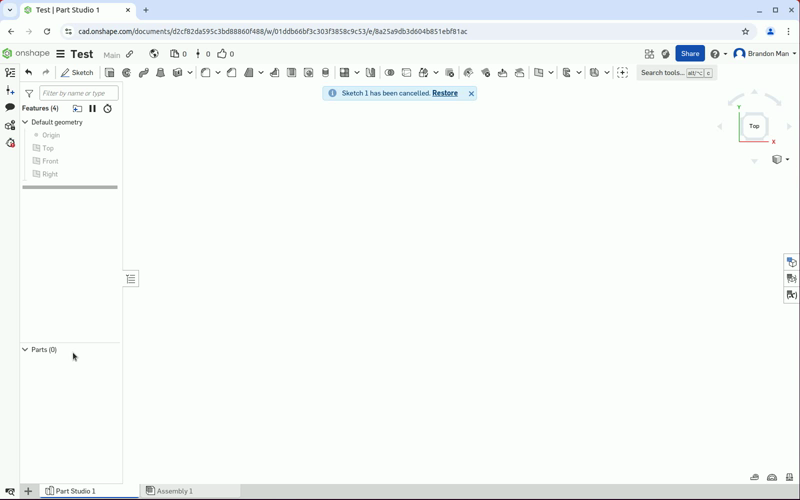
key(y)
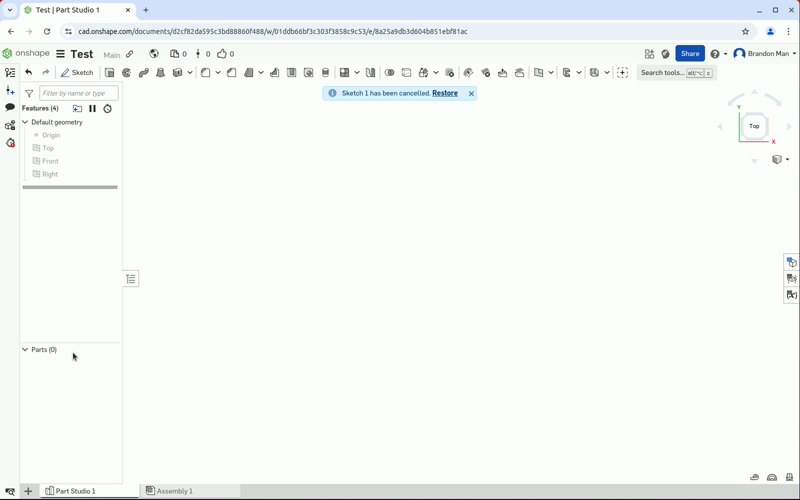
key(shift+p)
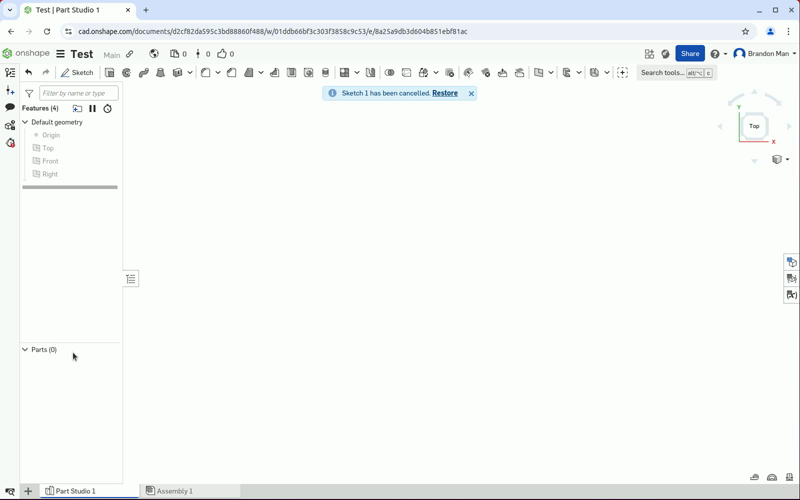
key(space)
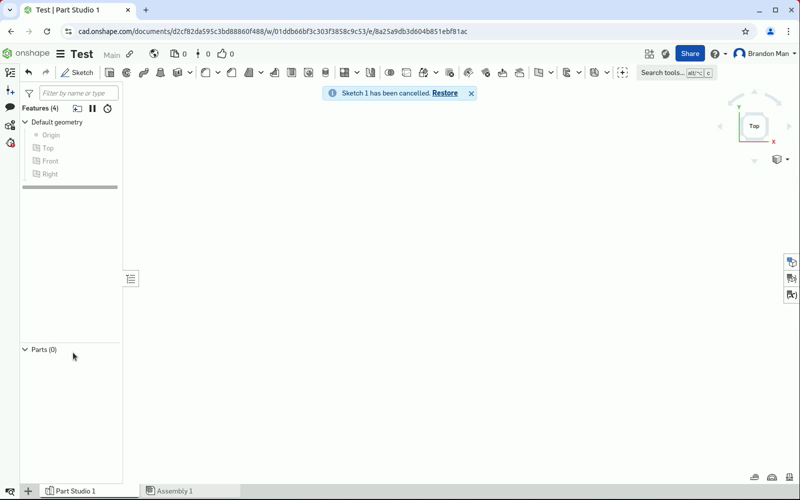
key_down(shift)
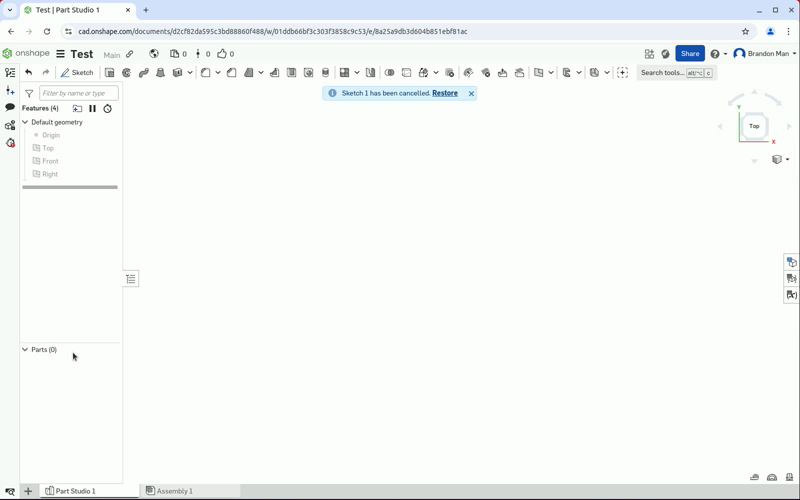
key(up)
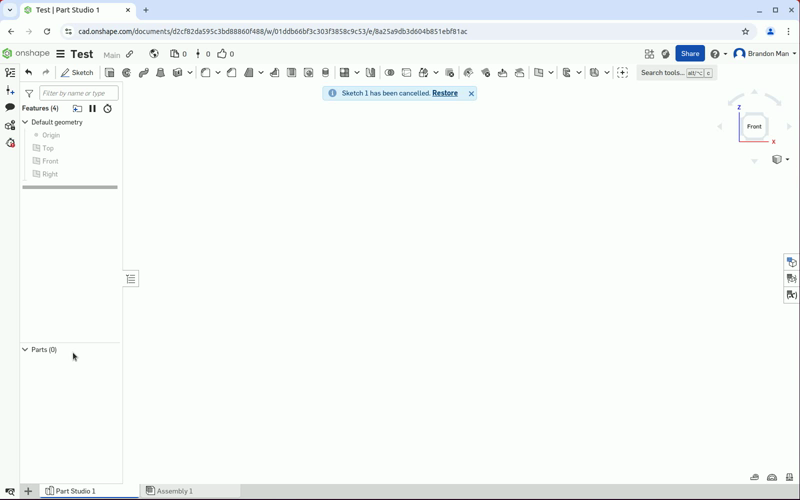
key_up(shift)
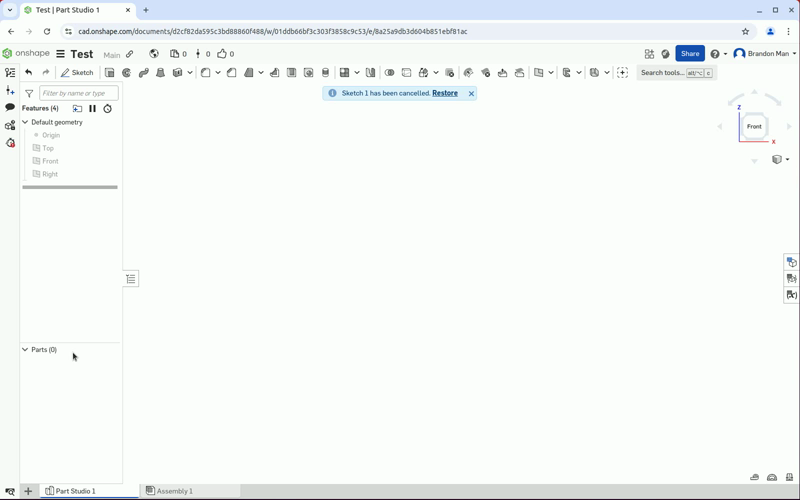
mouse_move(73, 352)
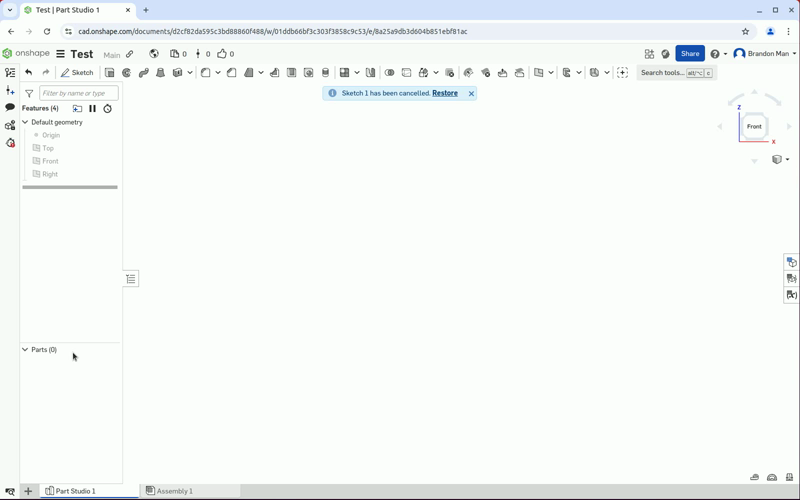
key(shift+y)
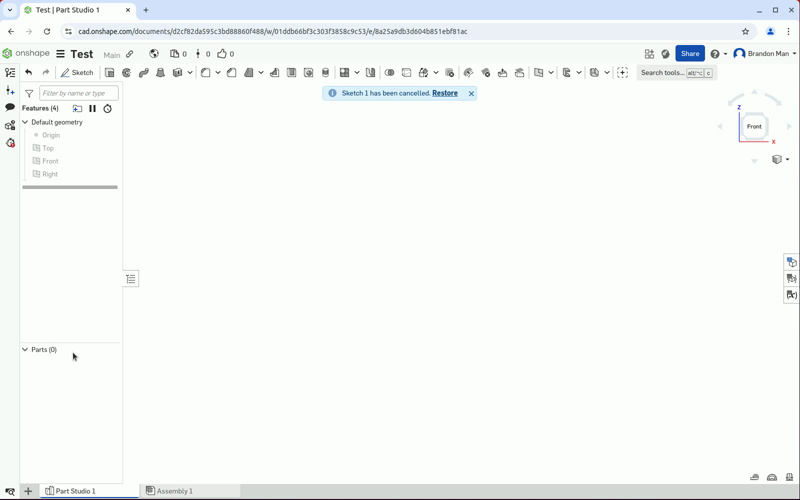
key(shift+s)
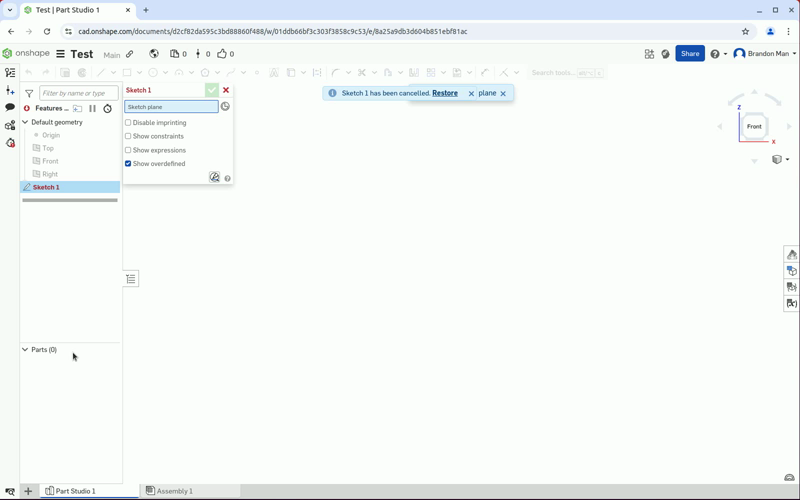
mouse_move(73, 163)
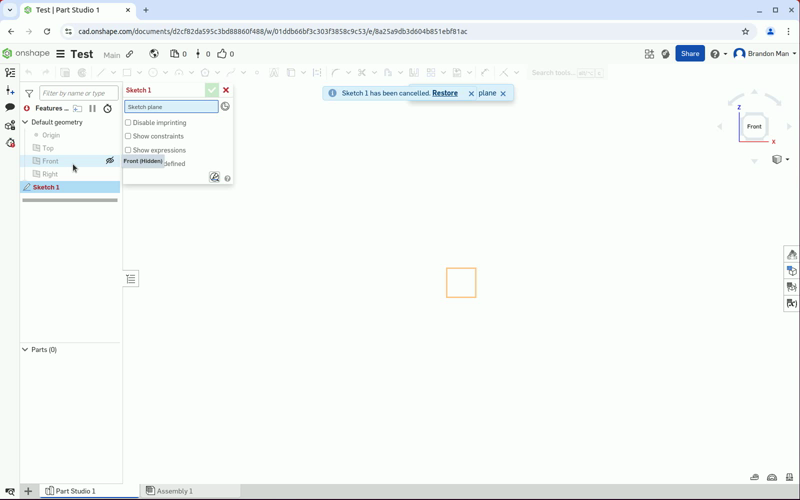
click(73, 163)
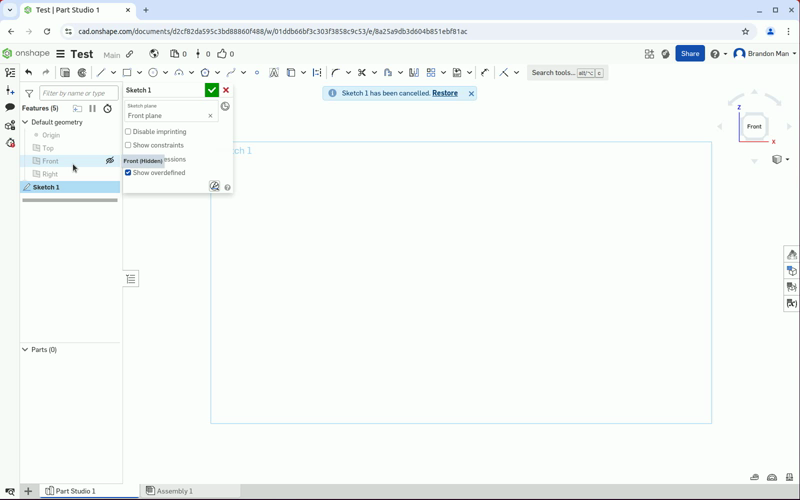
mouse_move(73, 352)
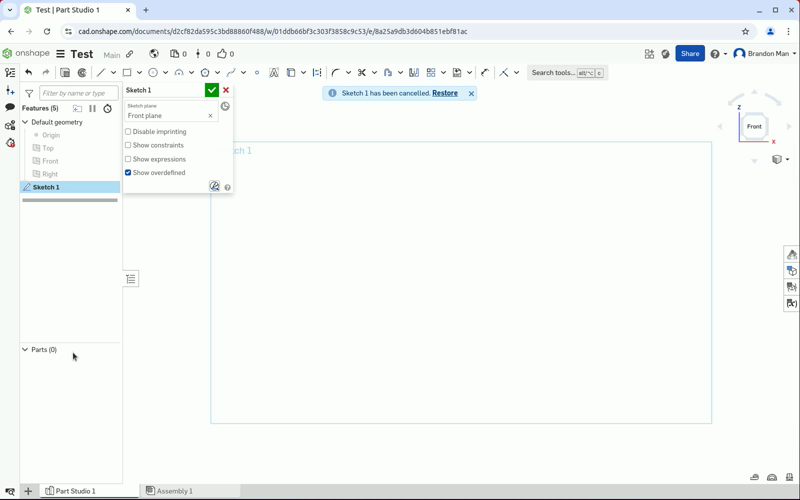
key(y)
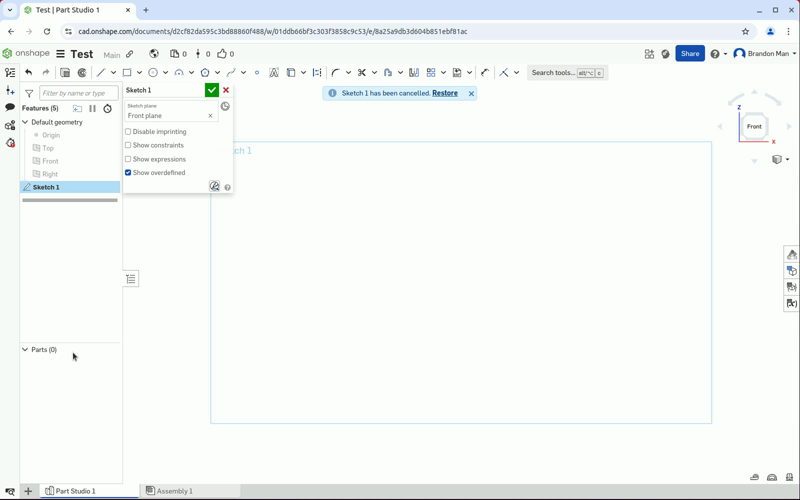
key(l)
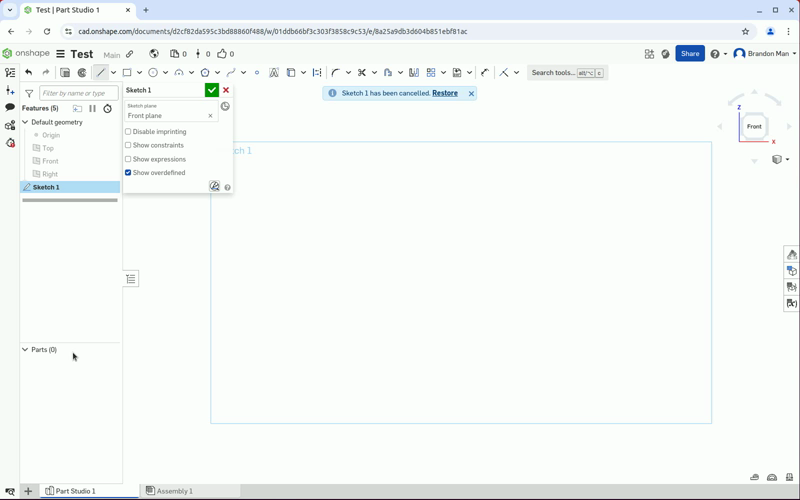
key_down(shift)
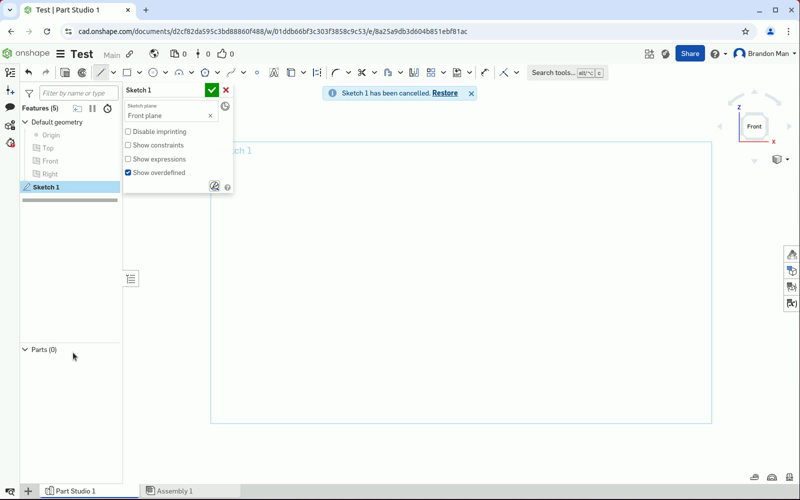
mouse_move(460, 282)
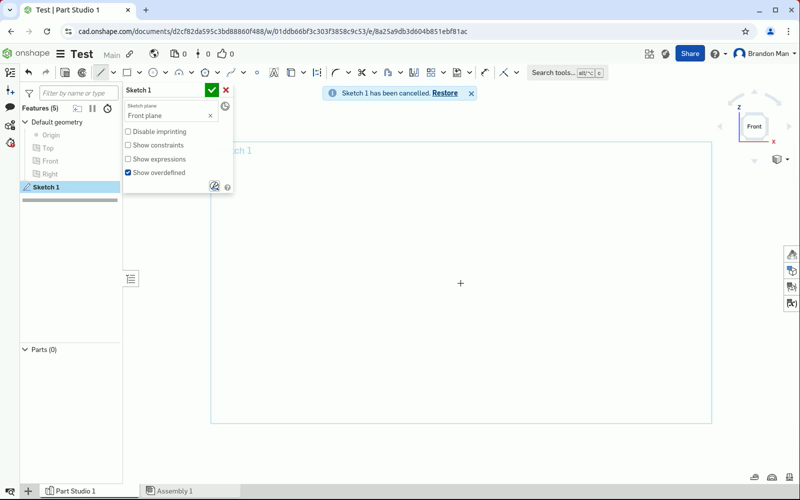
click(460, 282)
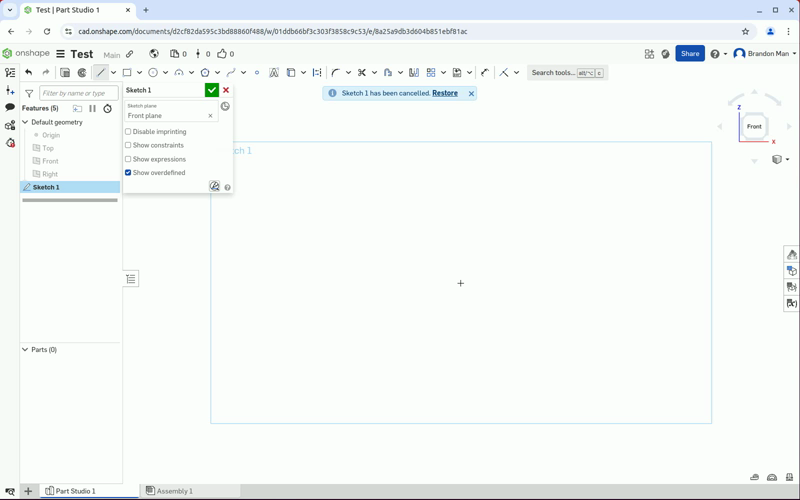
key_up(shift)
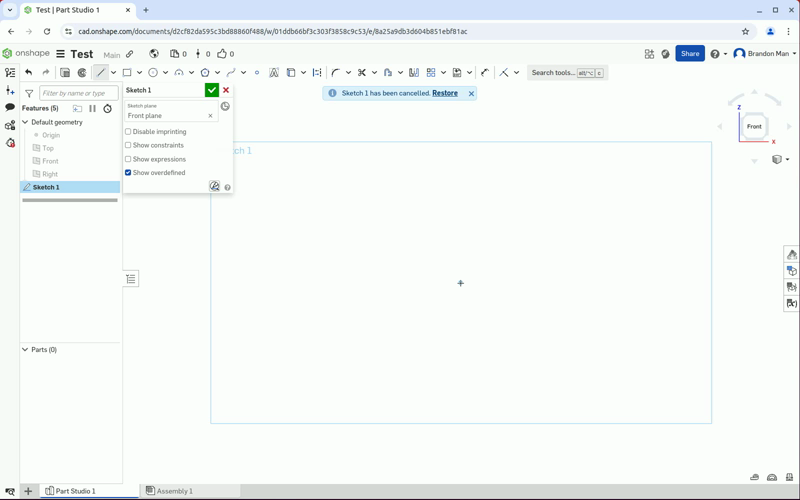
key_down(shift)
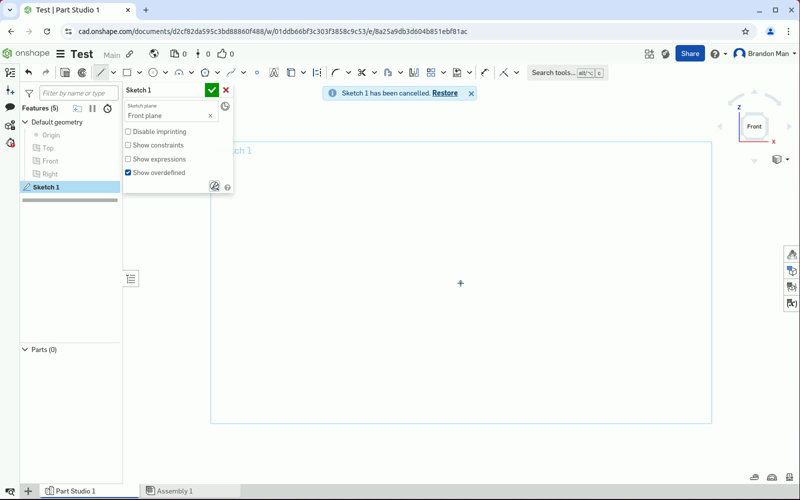
mouse_move(573, 282)
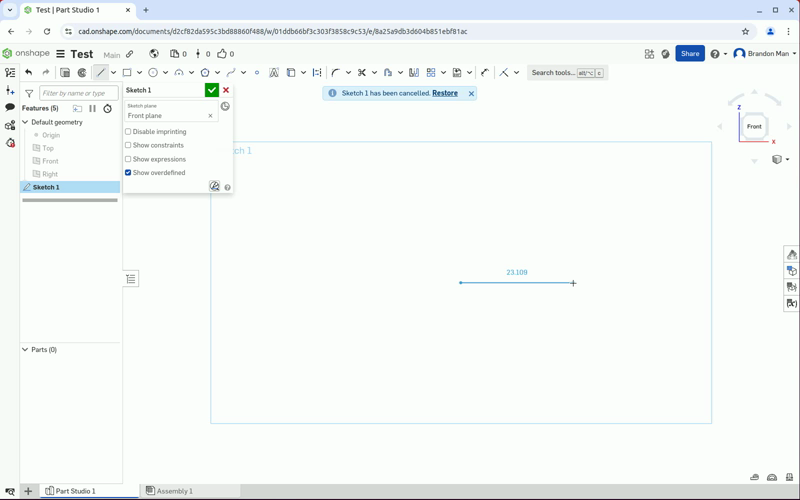
click(573, 282)
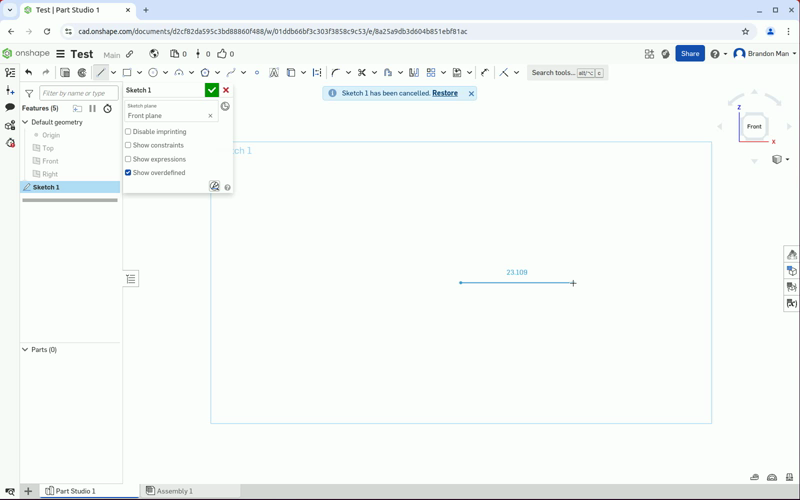
key_up(shift)
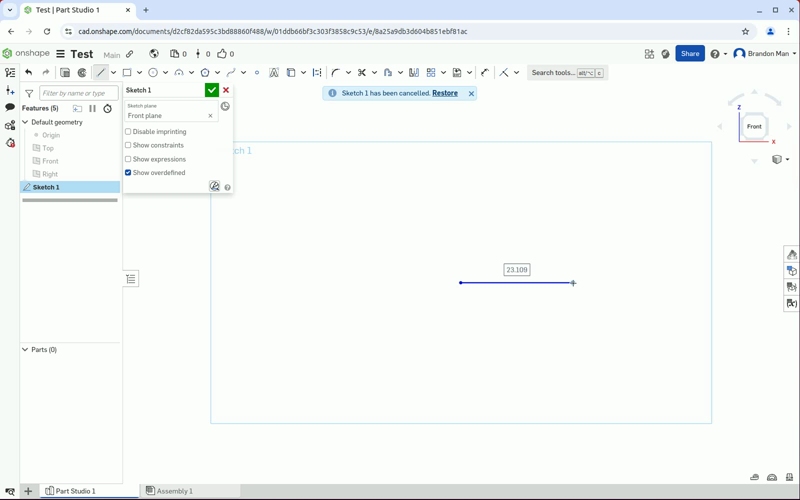
key_down(shift)
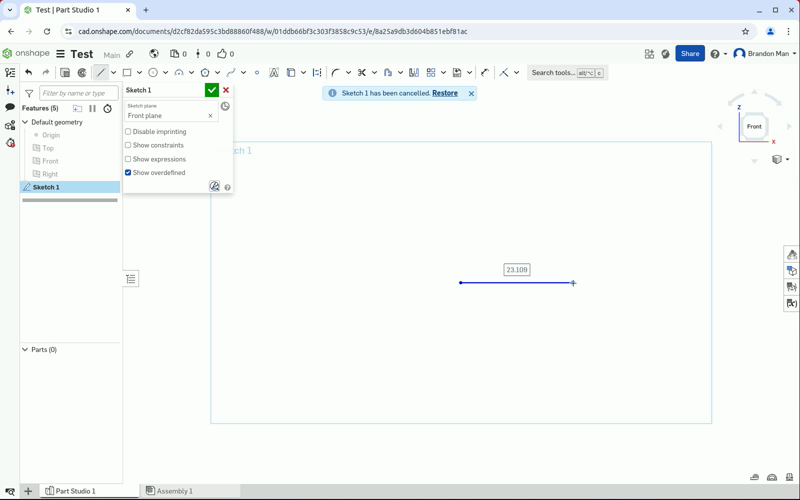
mouse_move(573, 215)
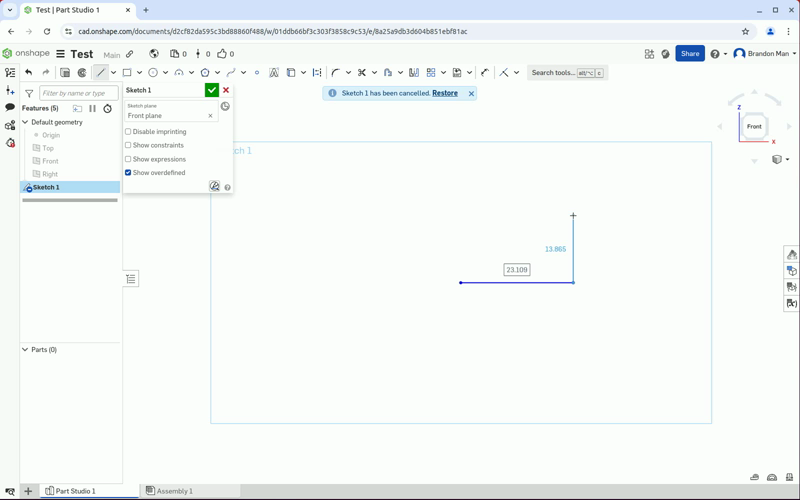
click(573, 215)
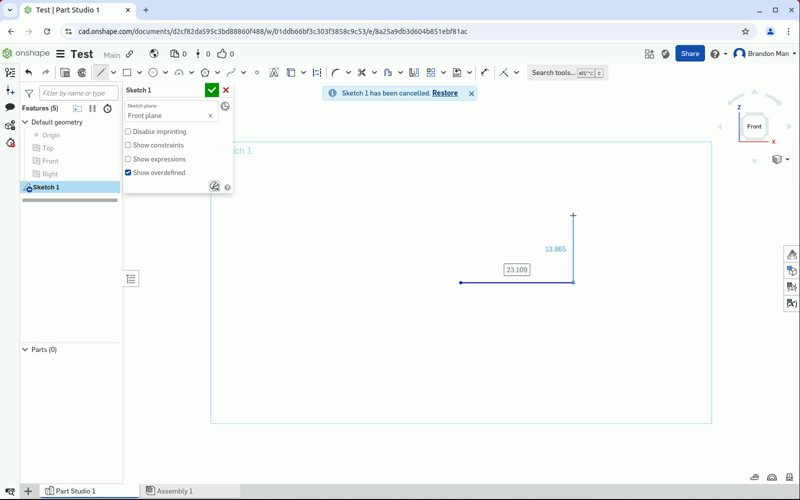
key_up(shift)
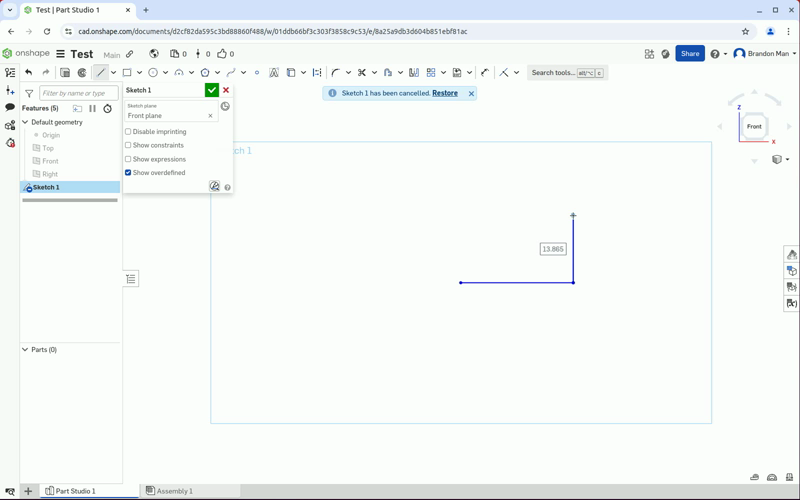
key_down(shift)
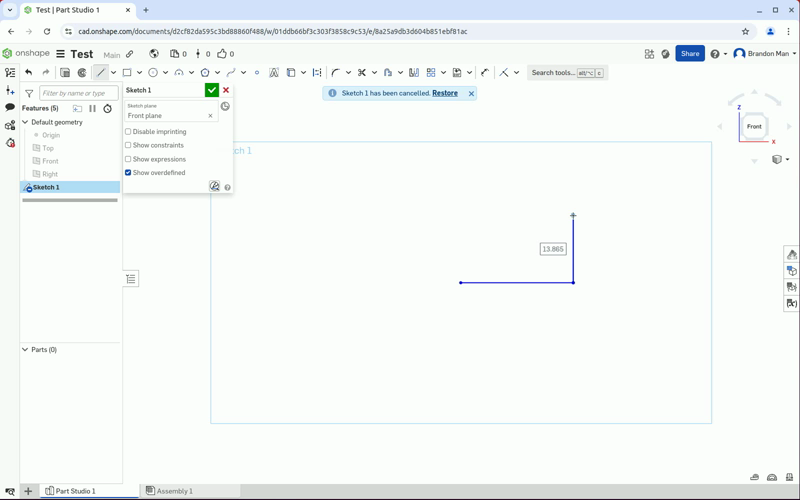
mouse_move(589, 215)
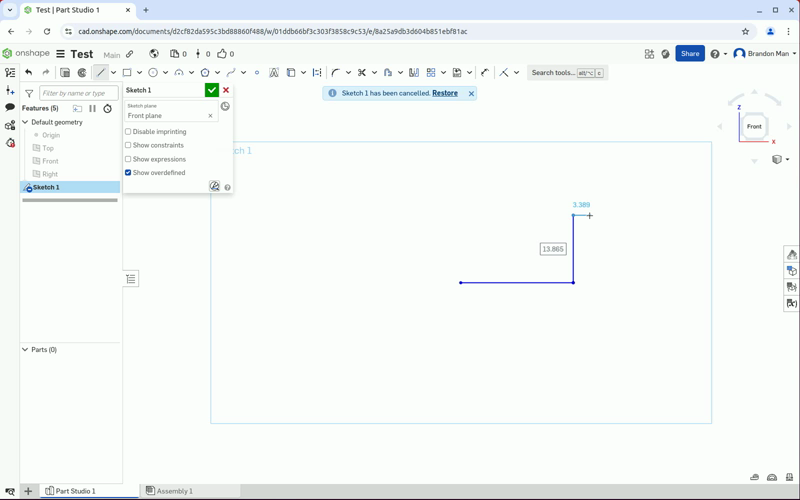
mouse_move(554, 215)
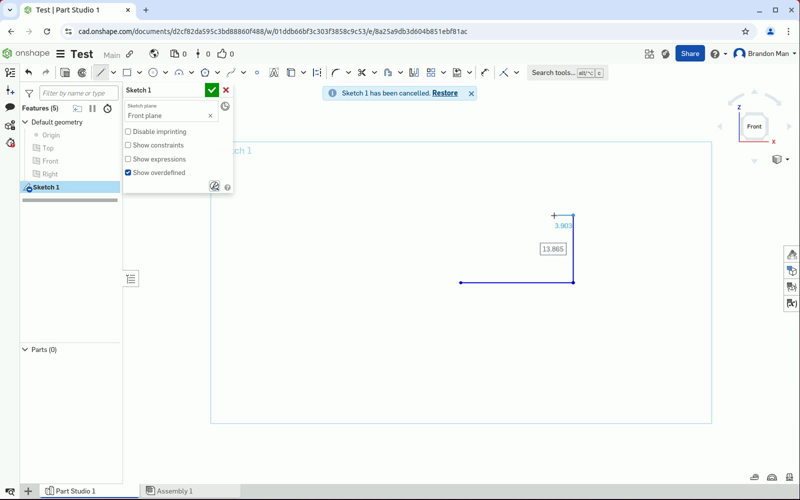
click(554, 215)
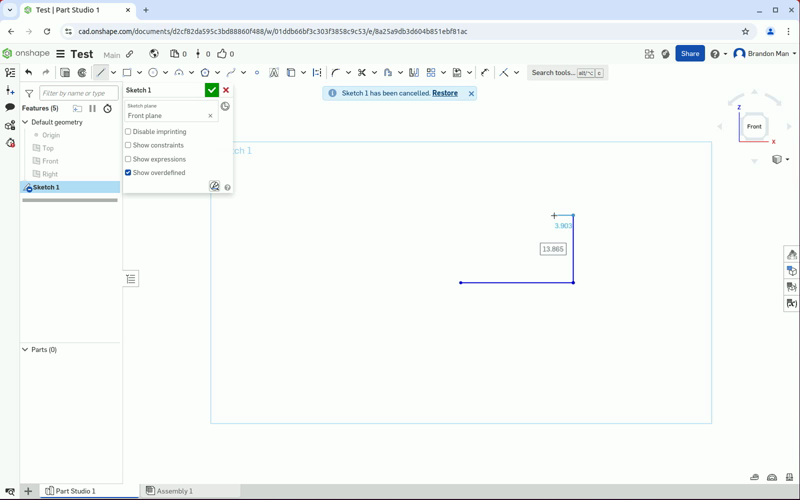
key_up(shift)
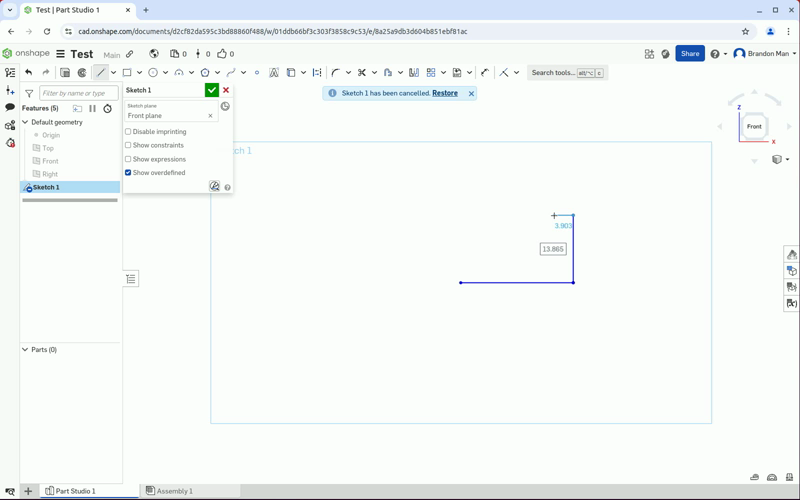
key_down(shift)
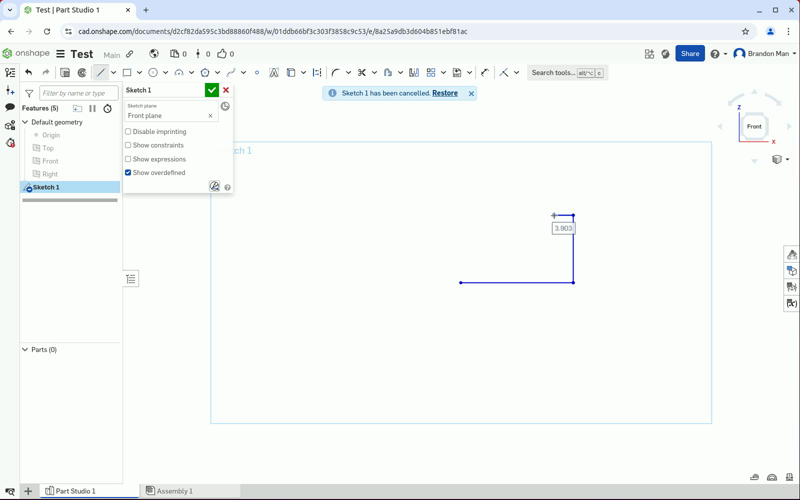
mouse_move(584, 215)
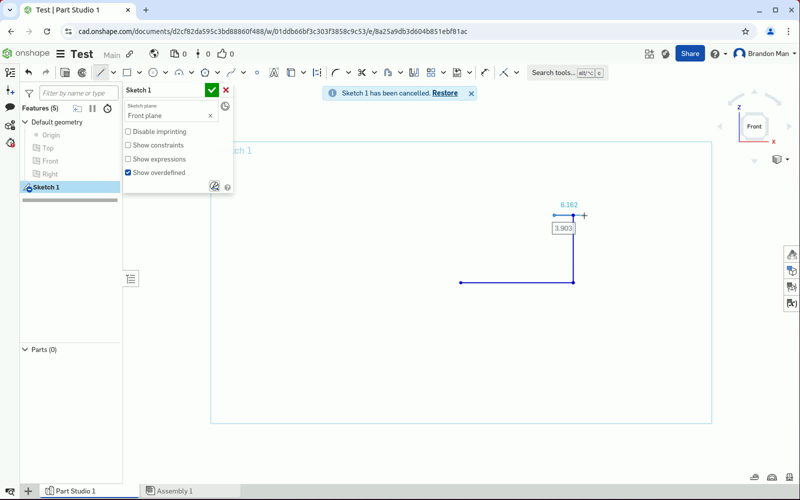
mouse_move(554, 256)
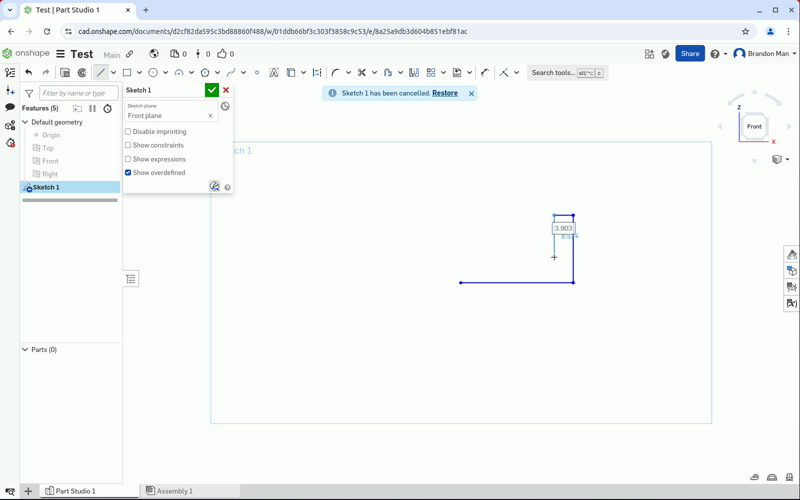
click(554, 256)
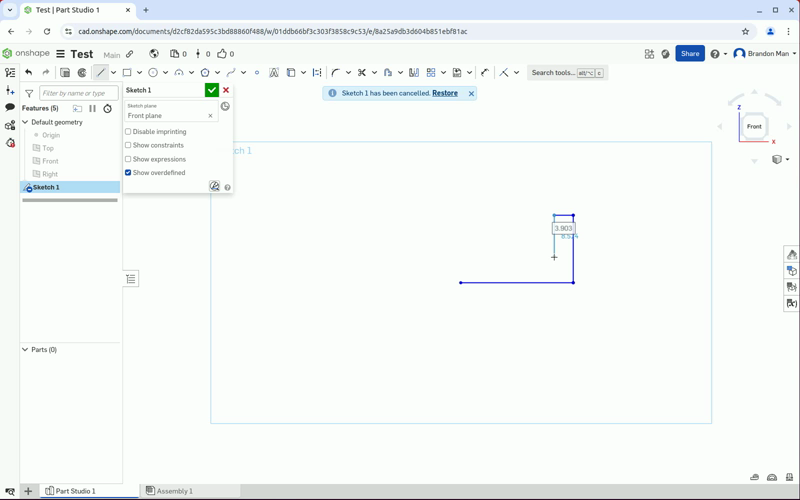
key_up(shift)
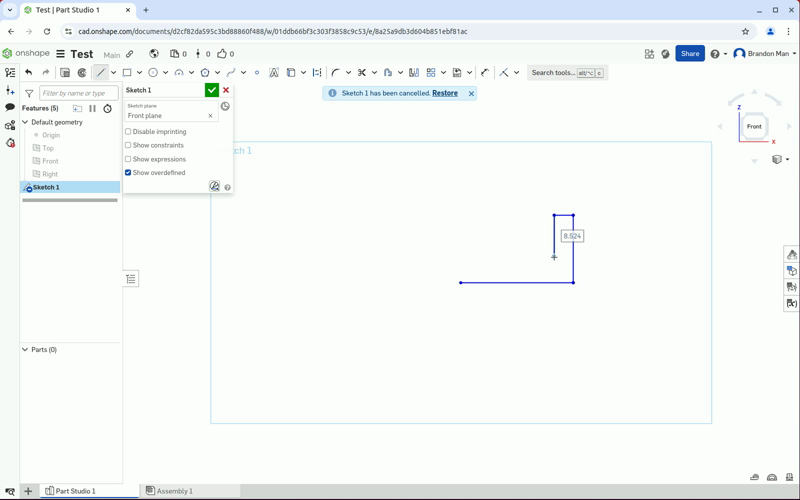
key_down(shift)
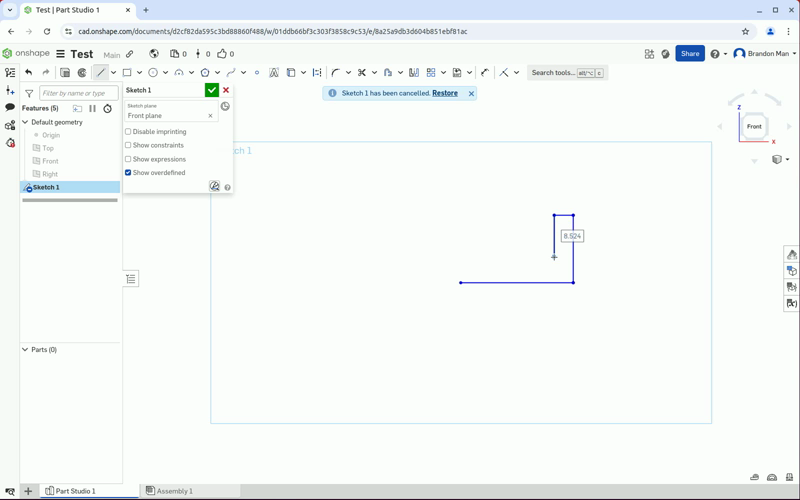
mouse_move(479, 256)
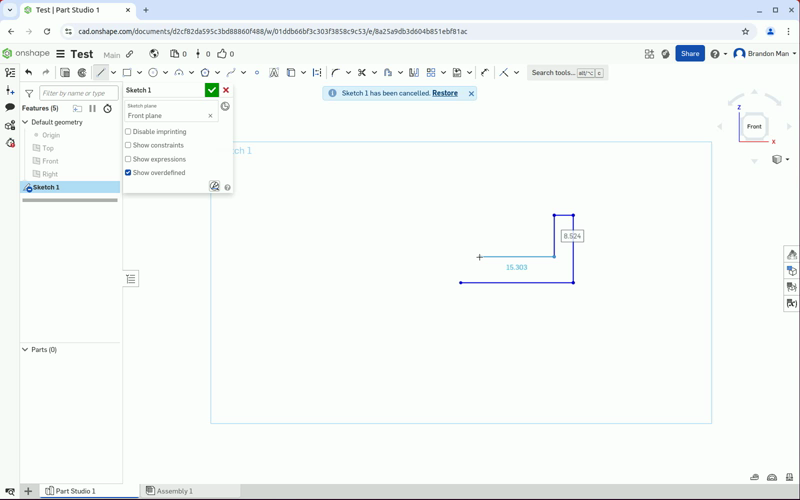
click(479, 256)
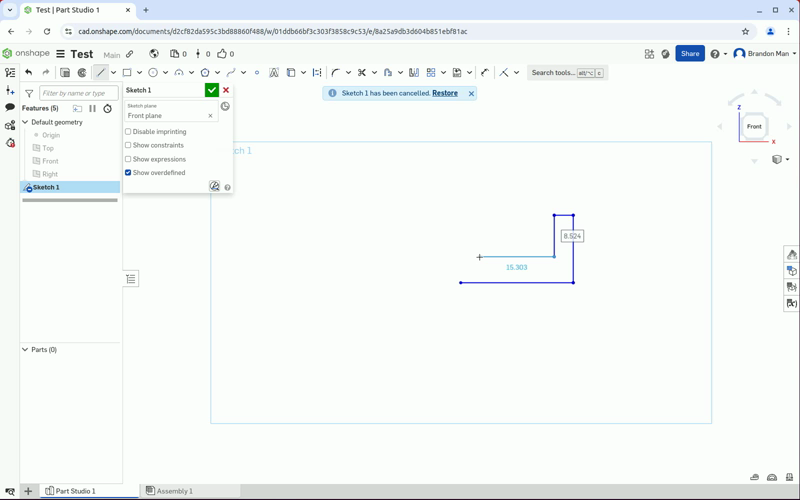
key_up(shift)
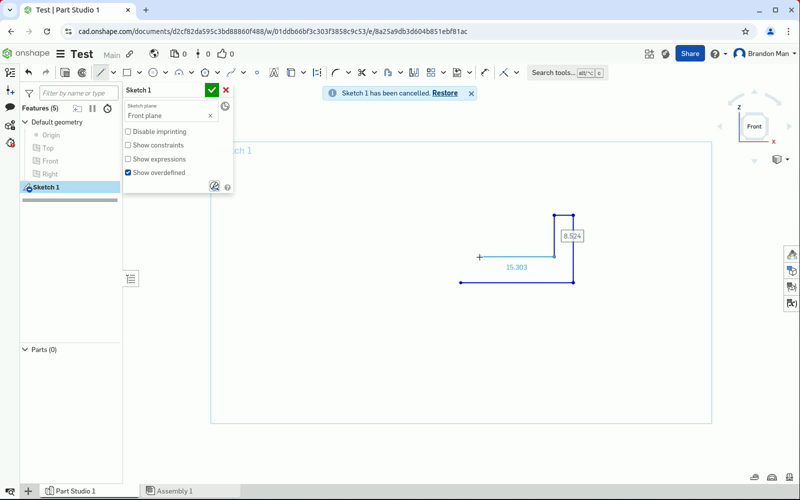
key_down(shift)
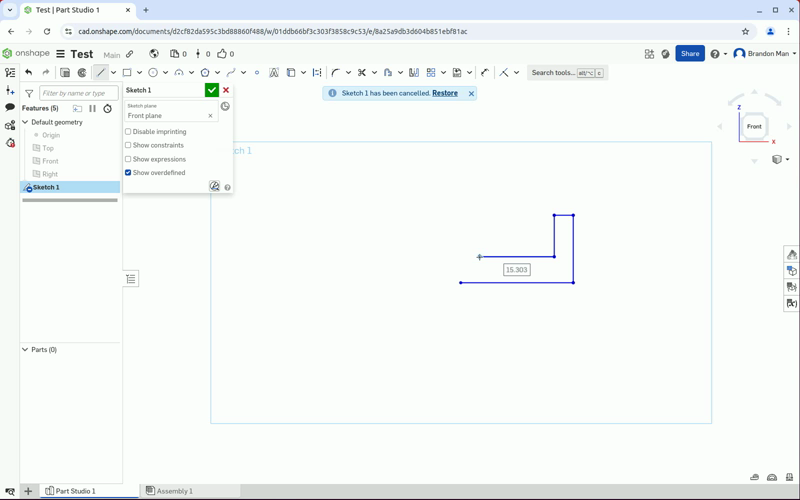
mouse_move(509, 256)
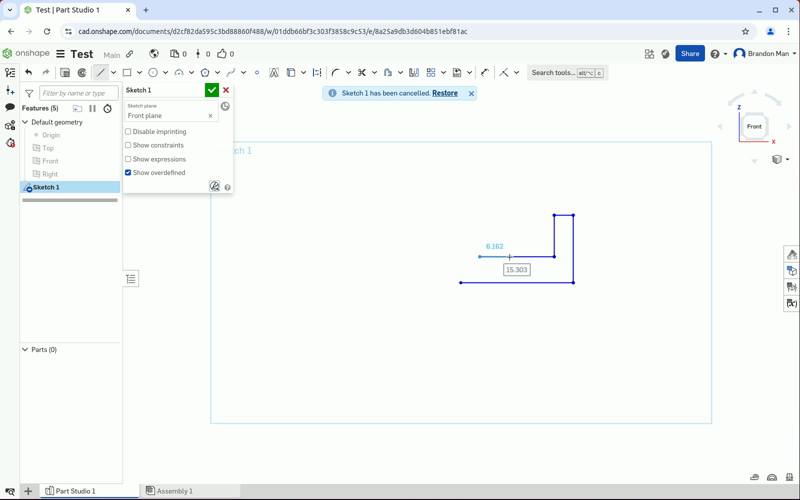
mouse_move(479, 215)
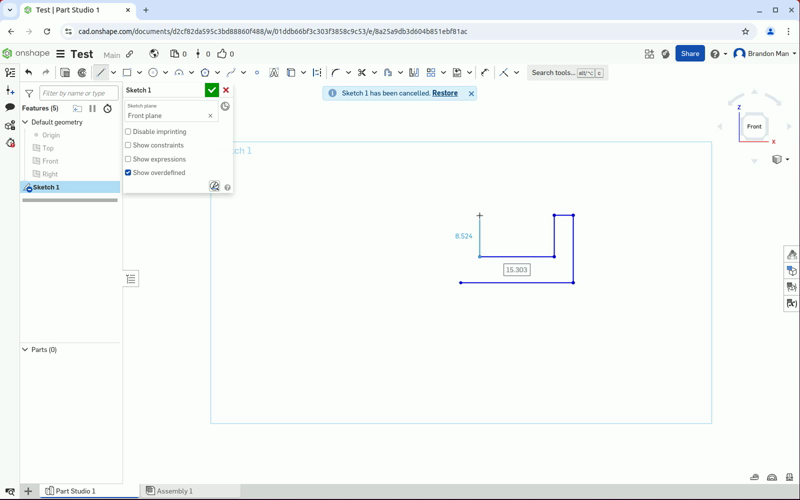
click(479, 215)
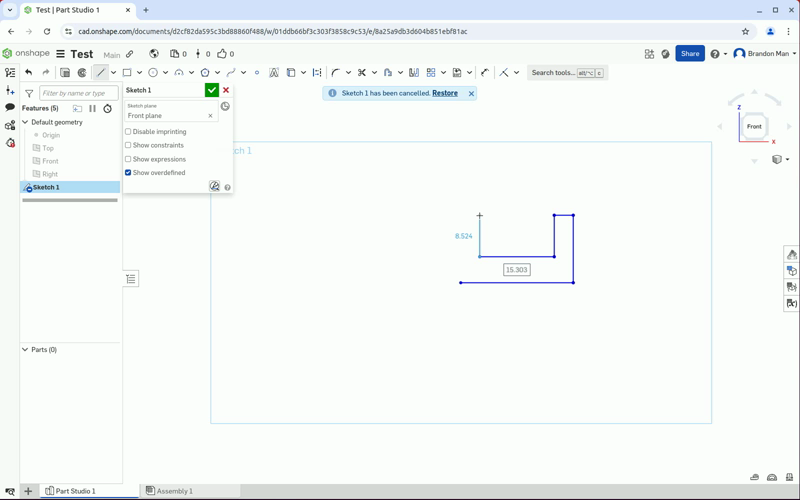
key_up(shift)
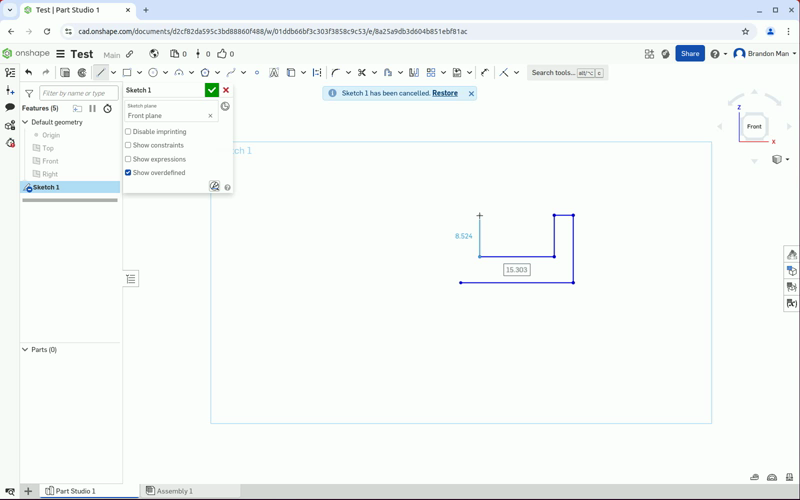
key_down(shift)
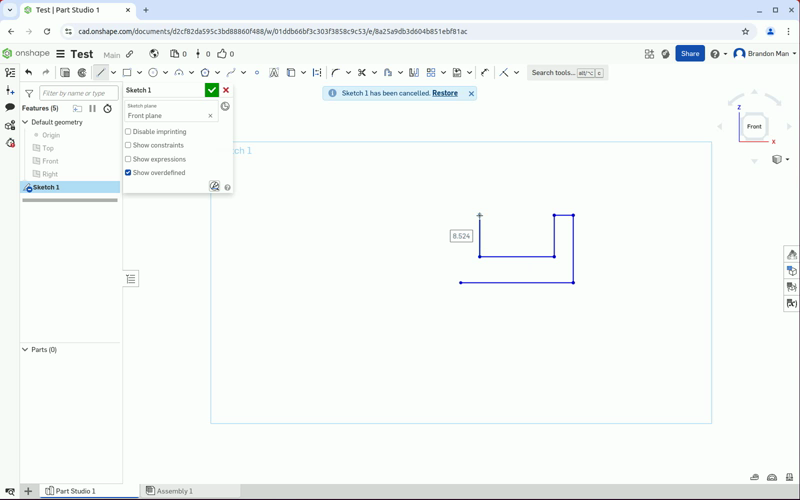
mouse_move(509, 215)
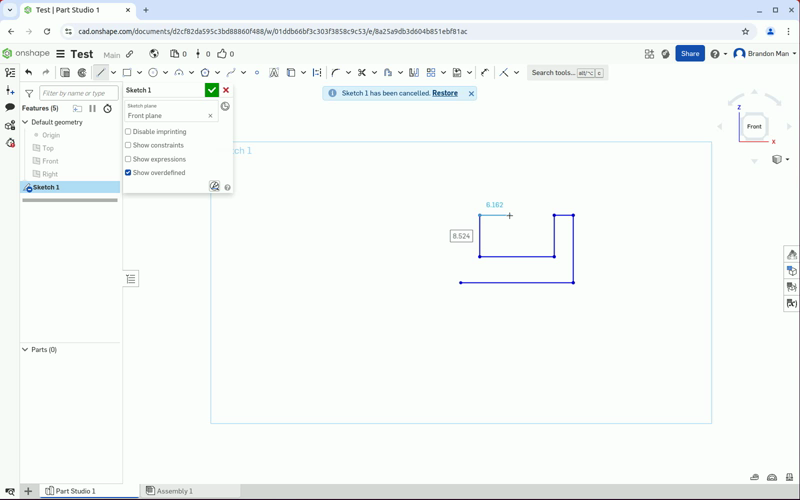
mouse_move(460, 215)
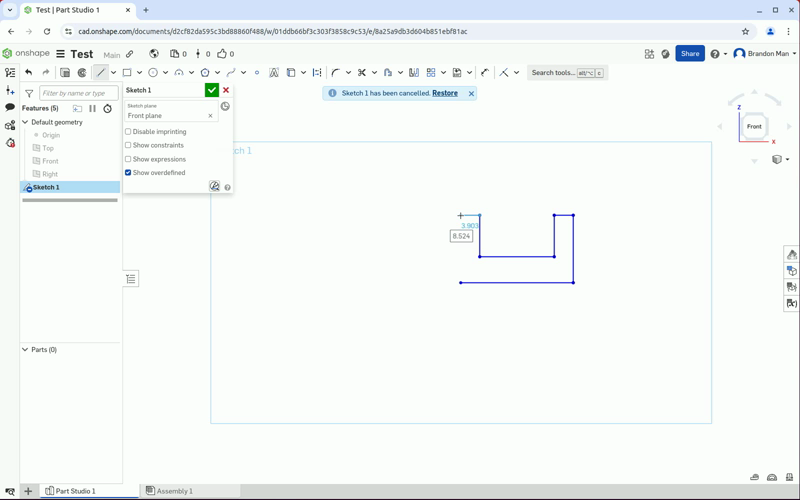
click(460, 215)
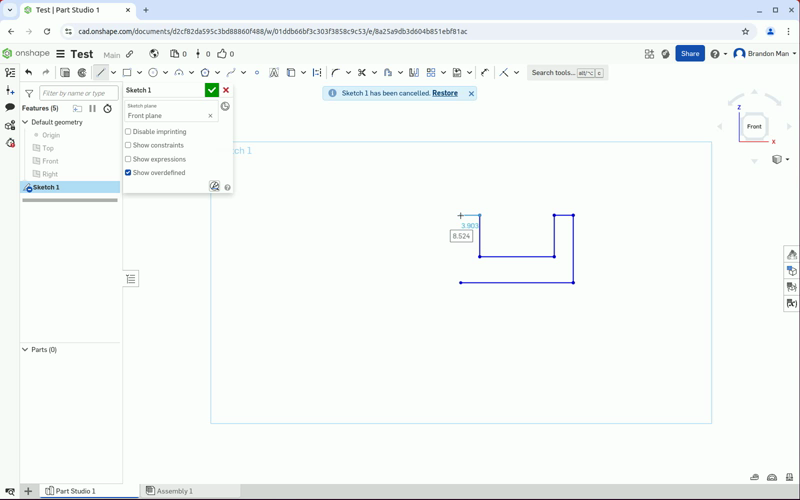
key_up(shift)
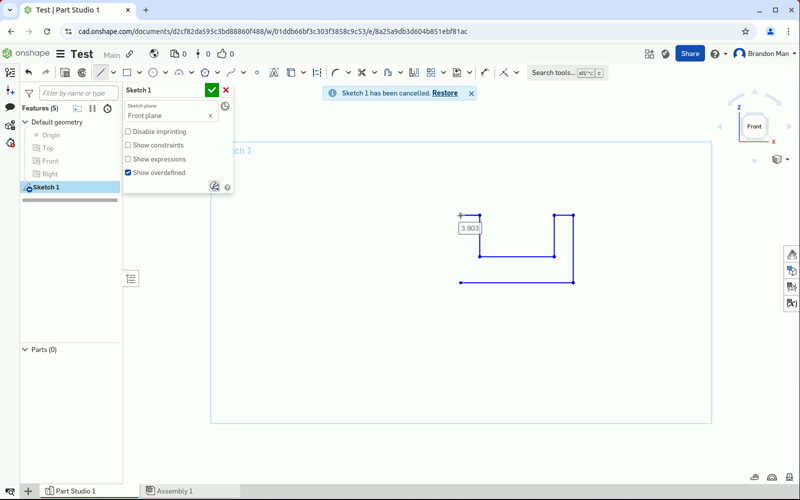
key_down(shift)
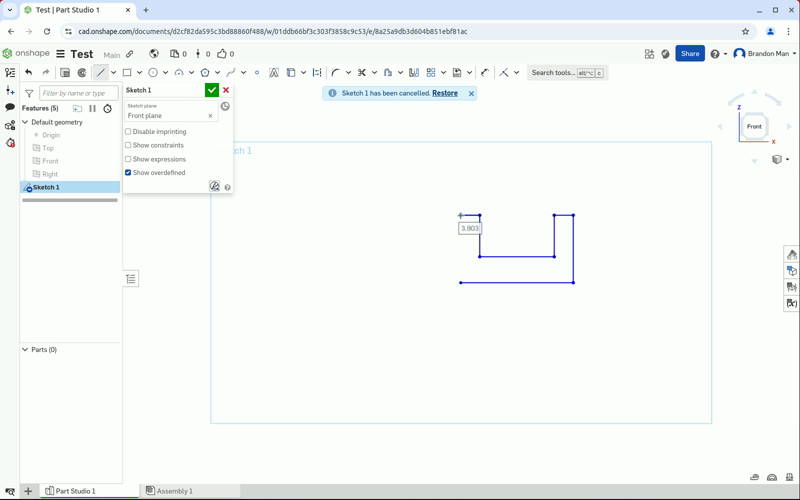
mouse_move(460, 282)
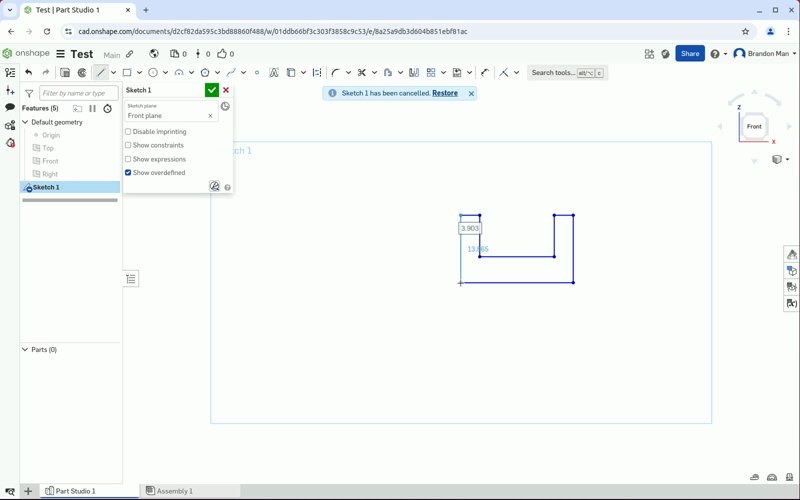
key_up(shift)
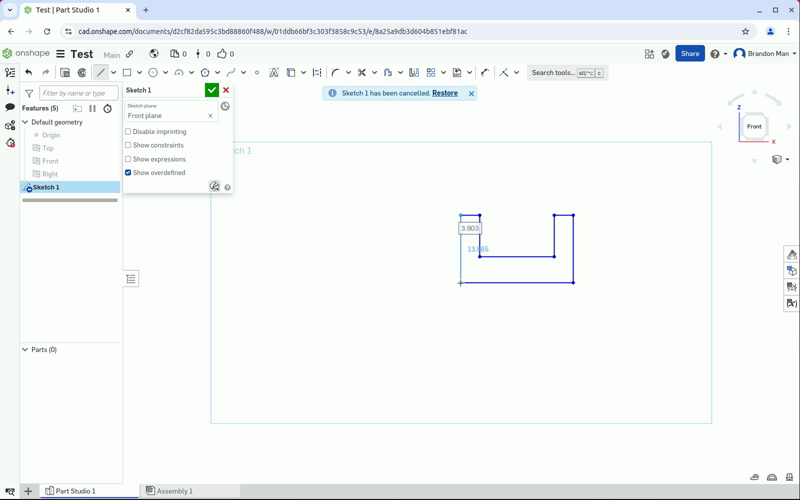
click(460, 282)
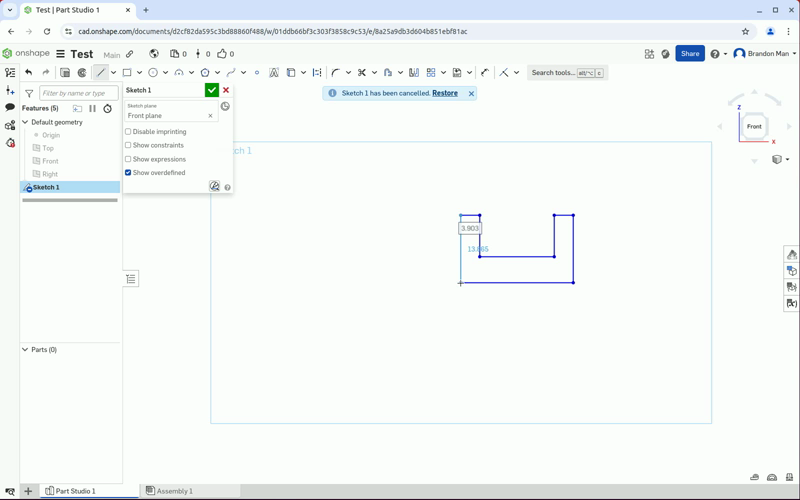
key(esc)
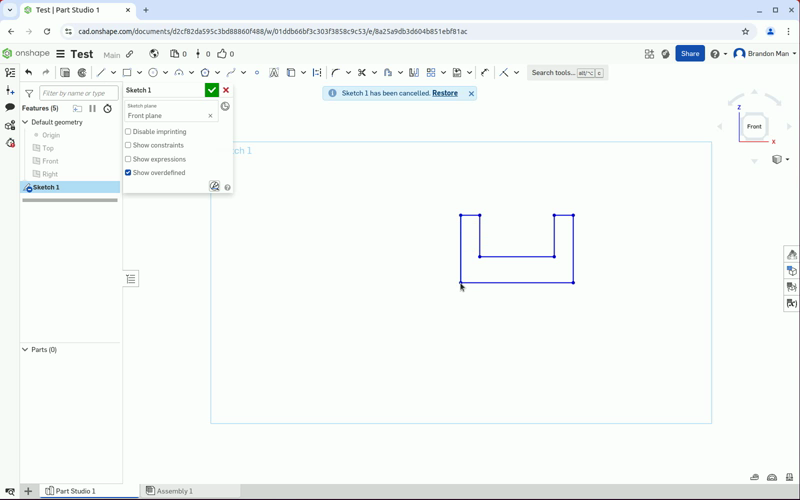
mouse_move(468, 266)
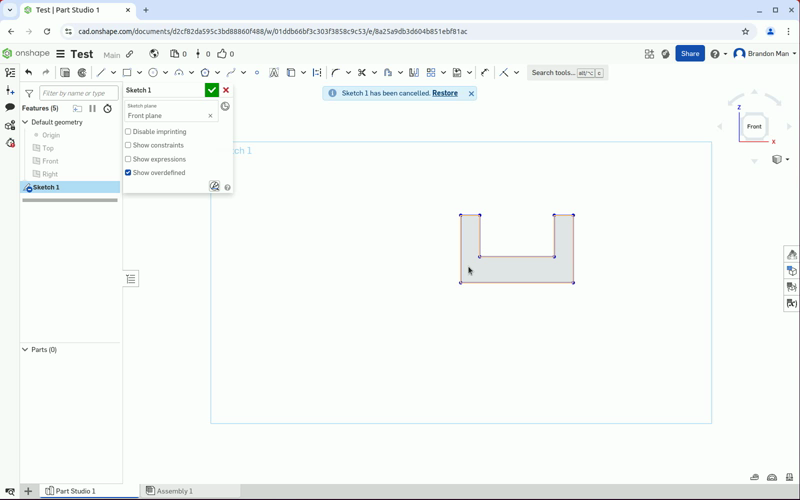
click(468, 266)
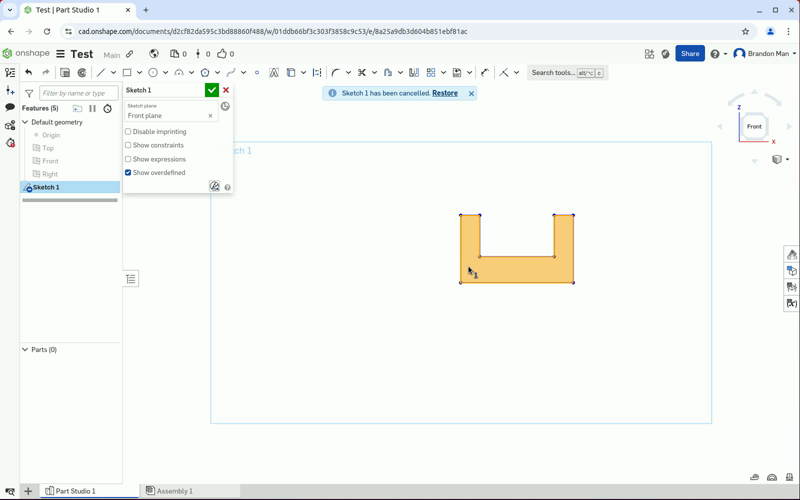
mouse_move(73, 352)
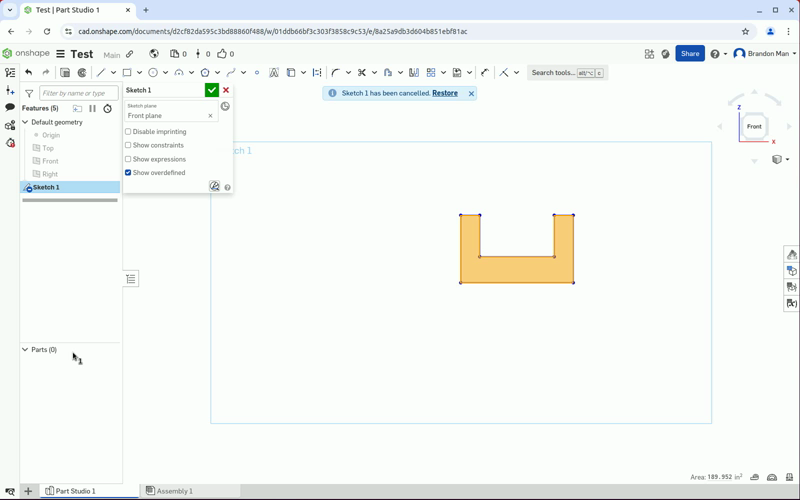
key(shift+y)
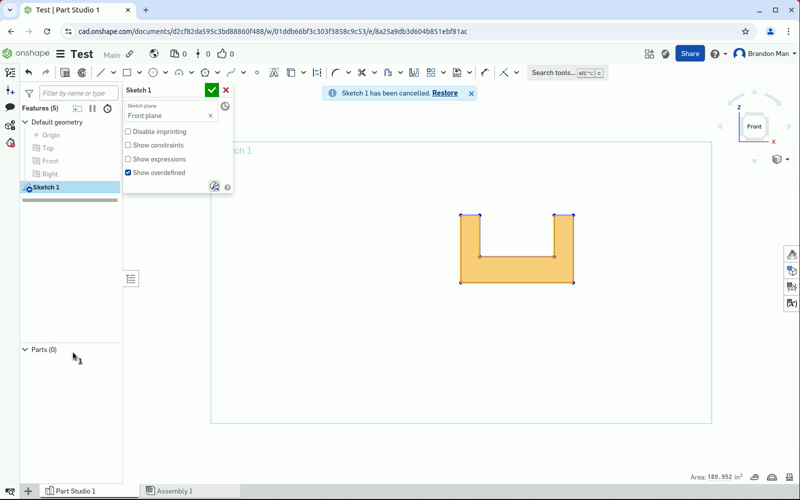
key(shift+e)
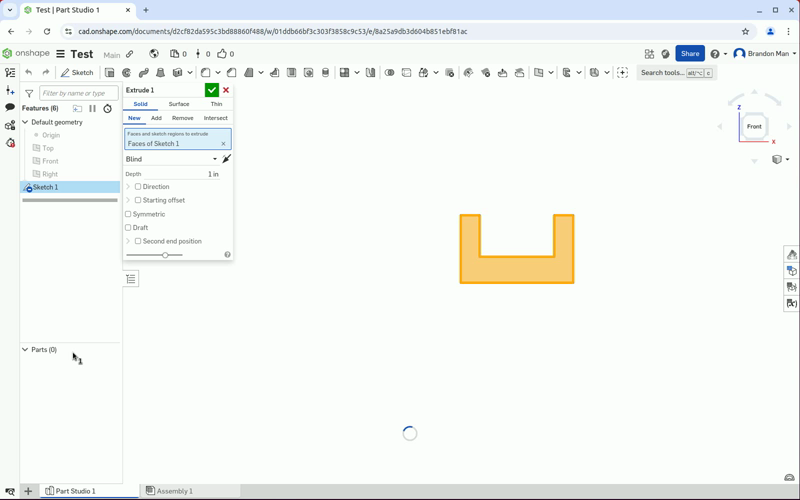
mouse_move(143, 106)
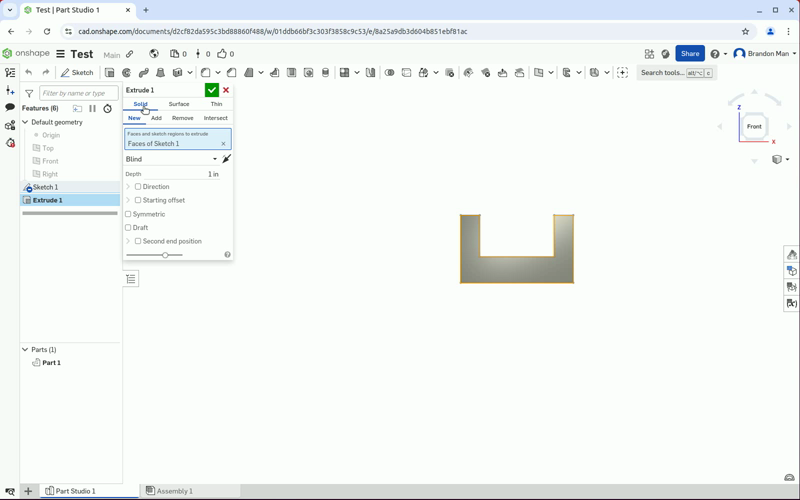
click(143, 106)
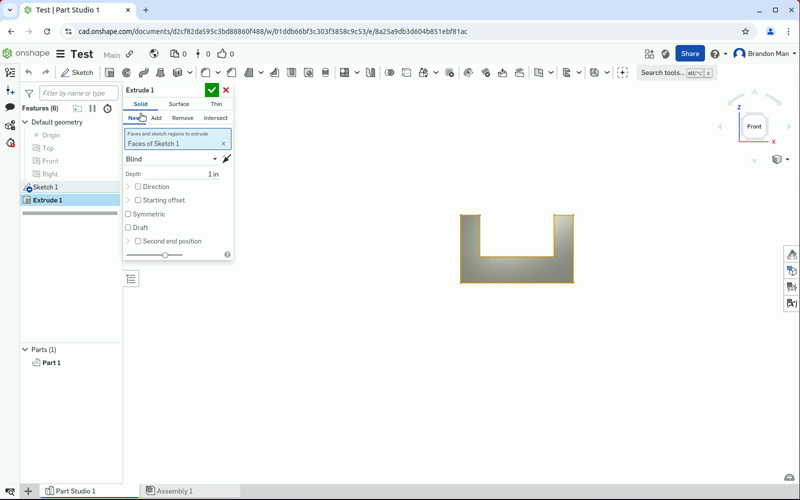
mouse_move(137, 120)
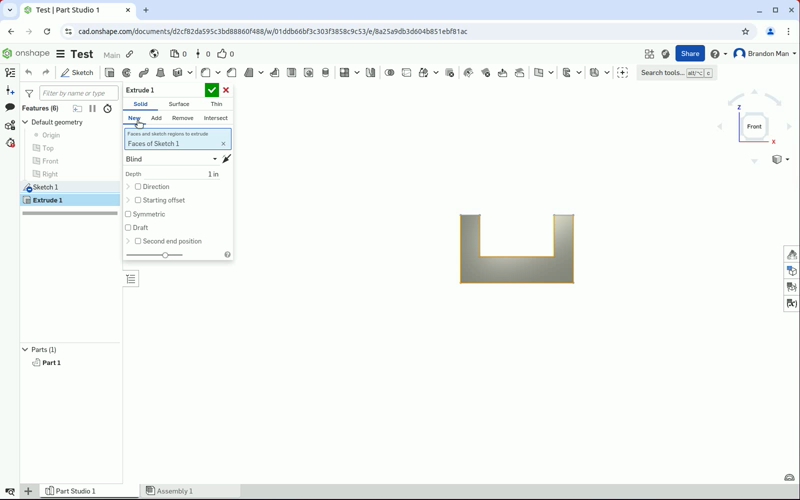
click(137, 120)
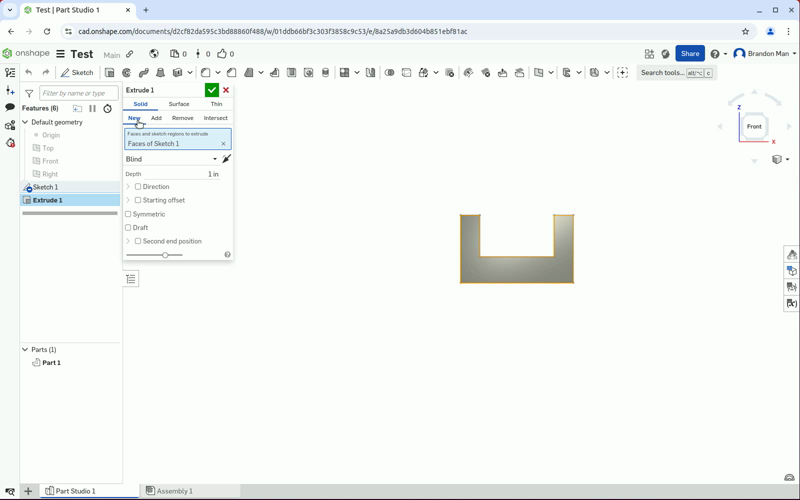
key(tab, 4)
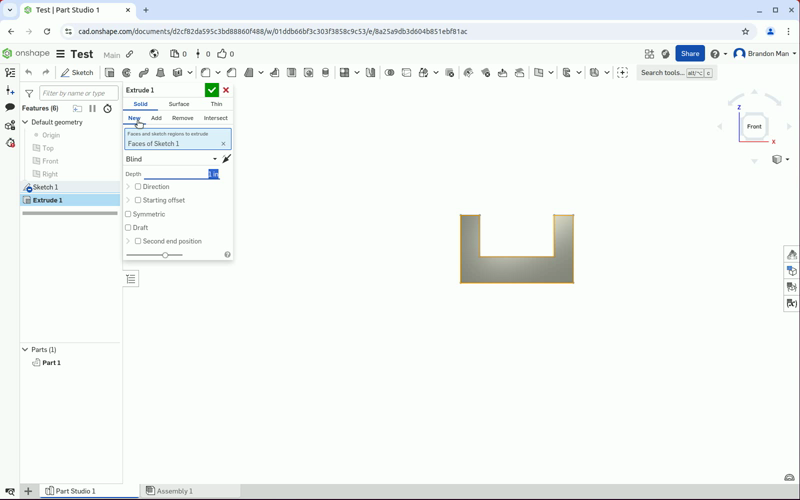
text(12.276)
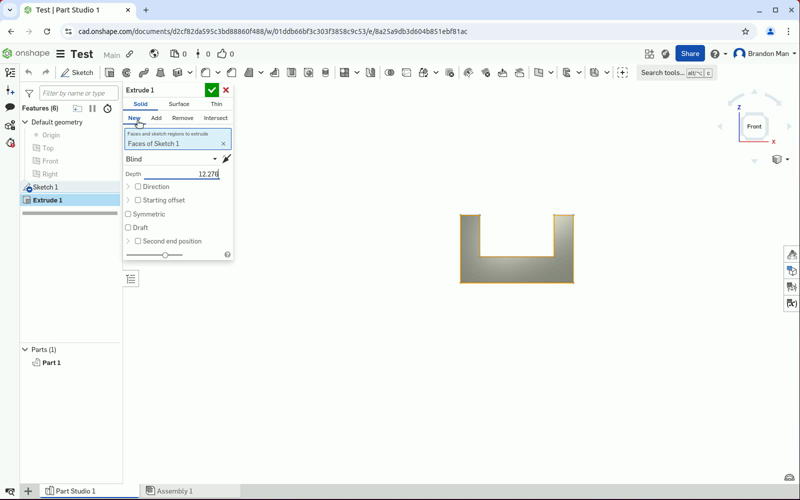
key(enter)
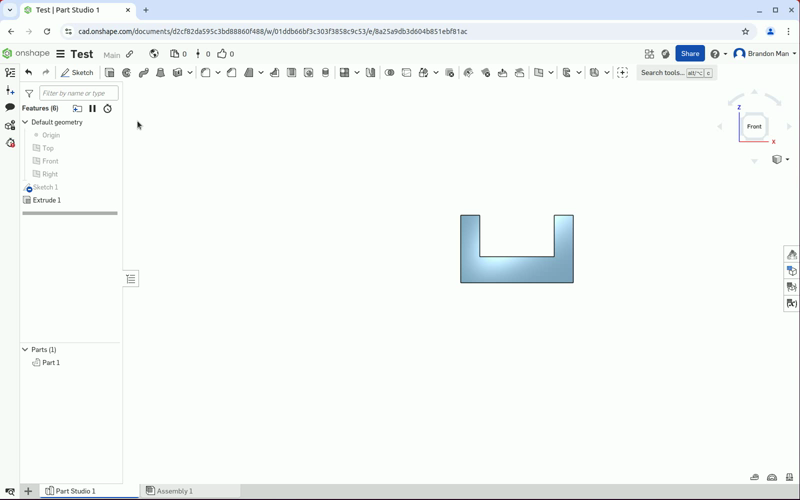
key(shift+h)
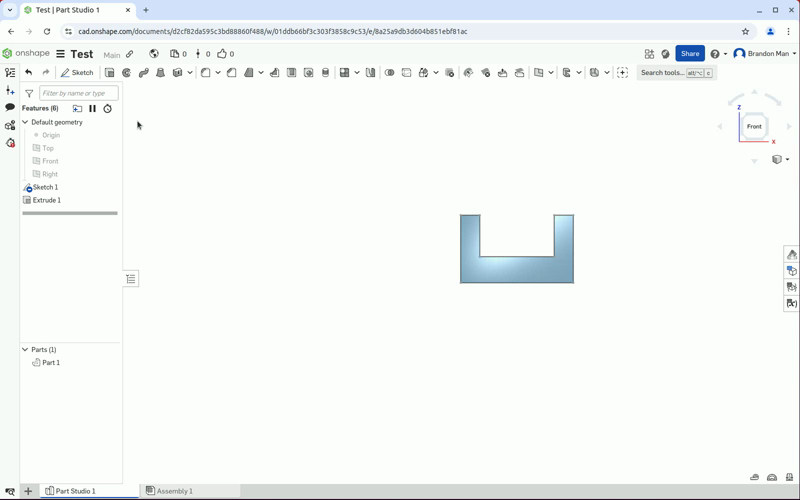
key(shift+h)
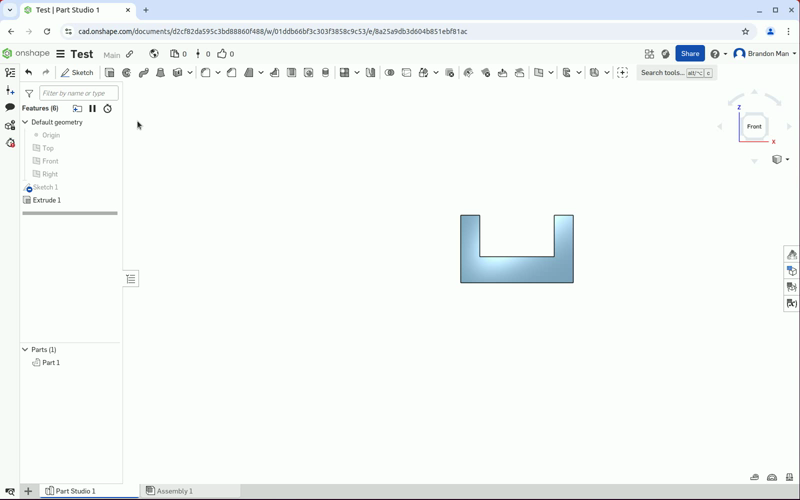
mouse_move(73, 189)
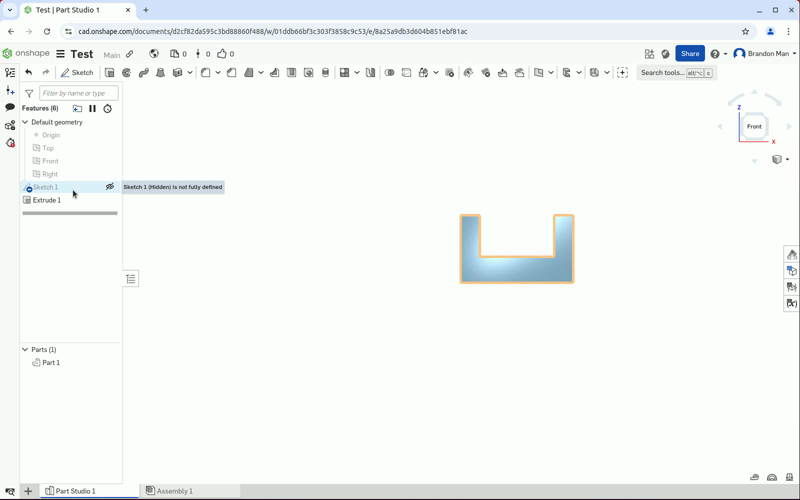
click(73, 189)
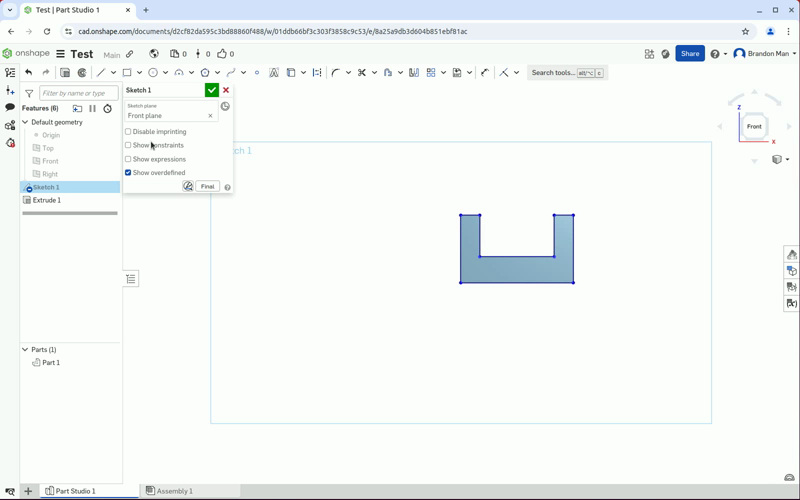
mouse_move(229, 92)
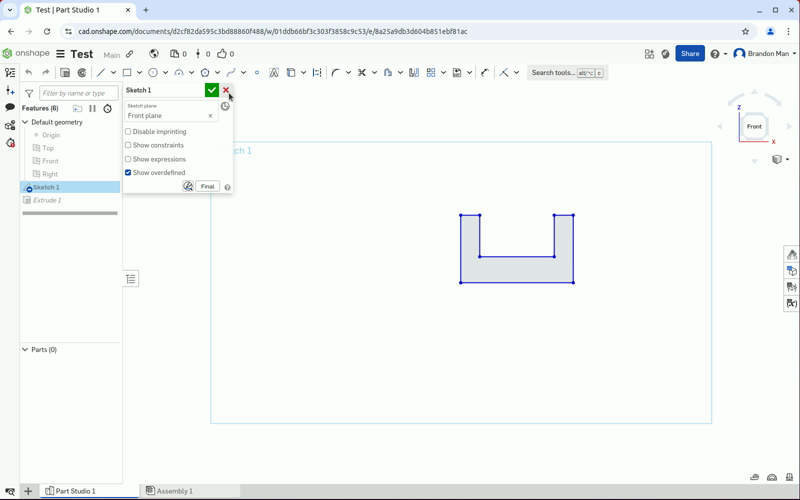
click(229, 92)
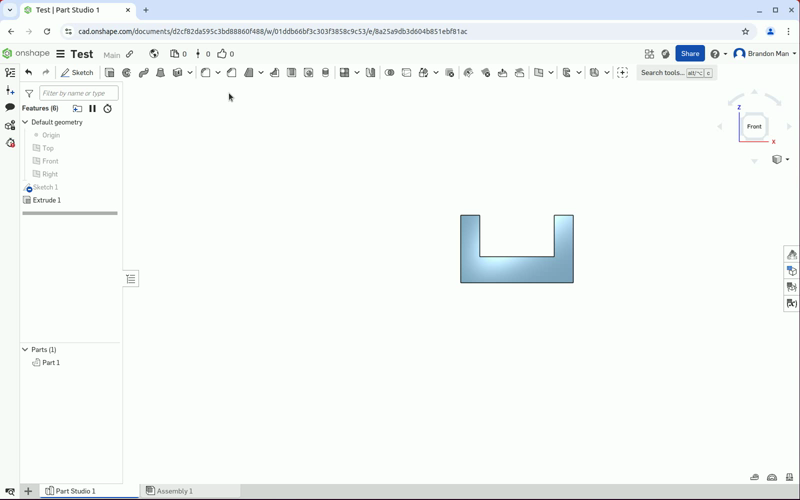
mouse_move(73, 352)
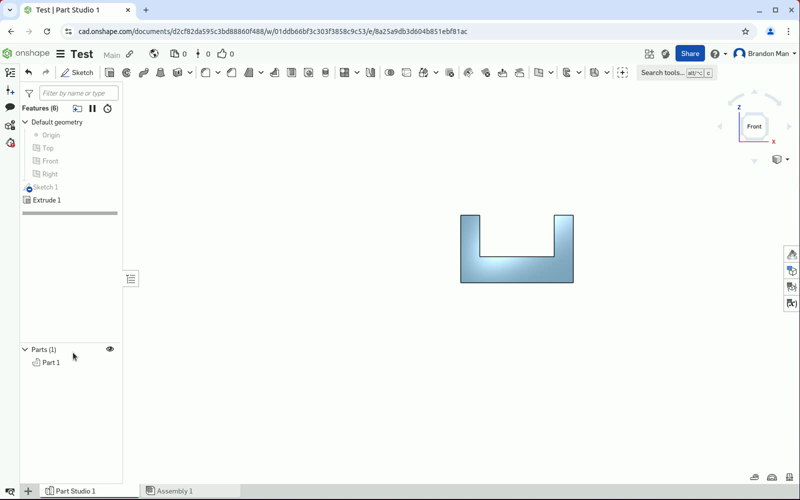
key(y)
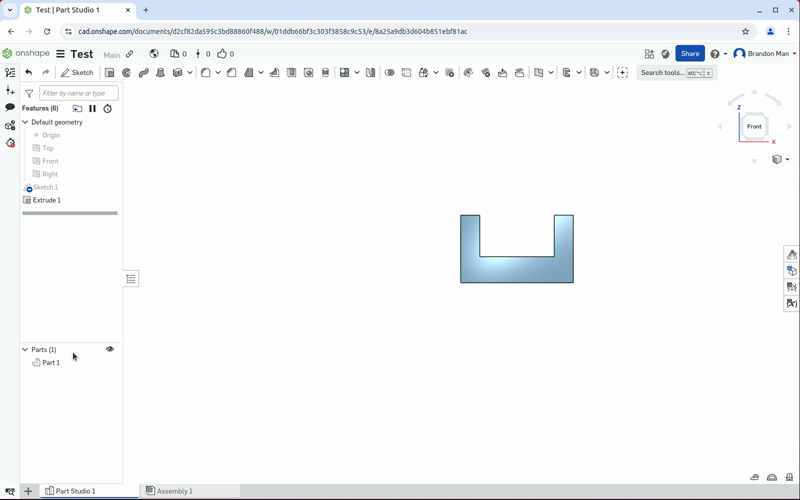
key(shift+p)
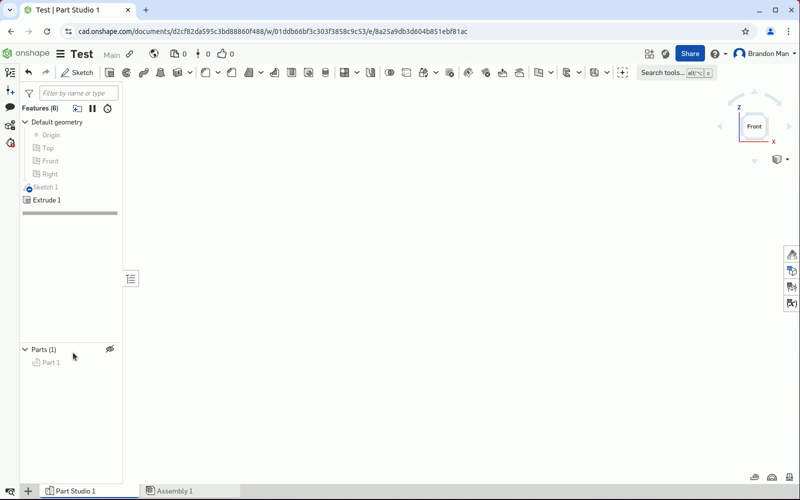
key(space)
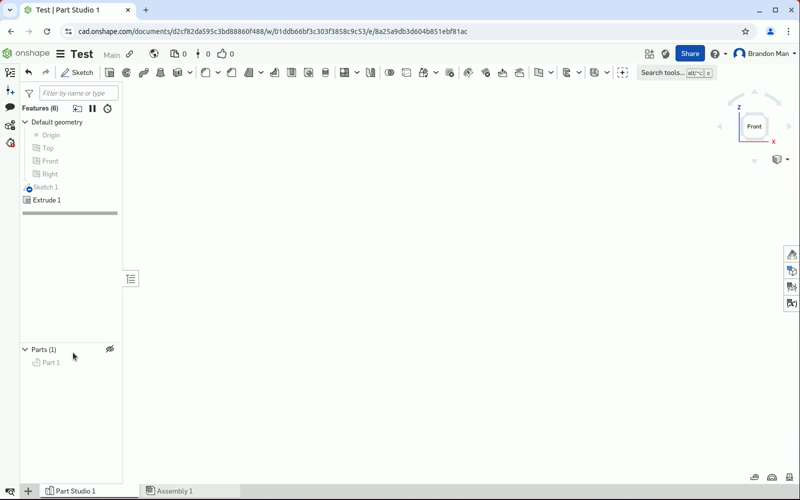
key_down(shift)
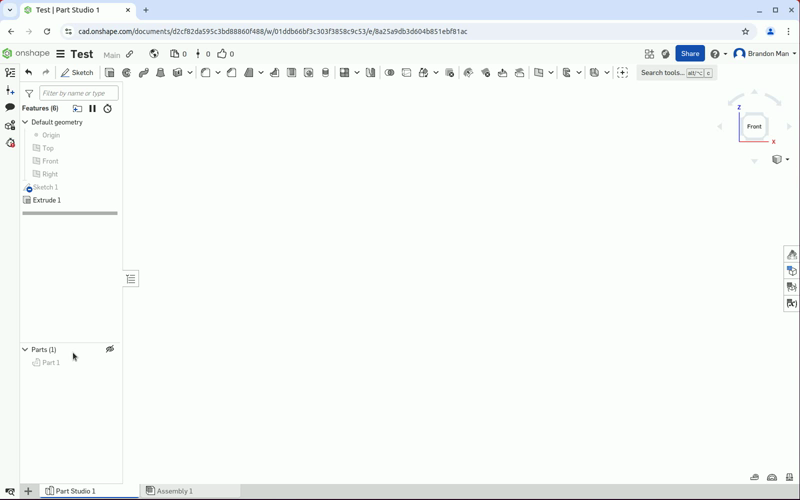
key(down)
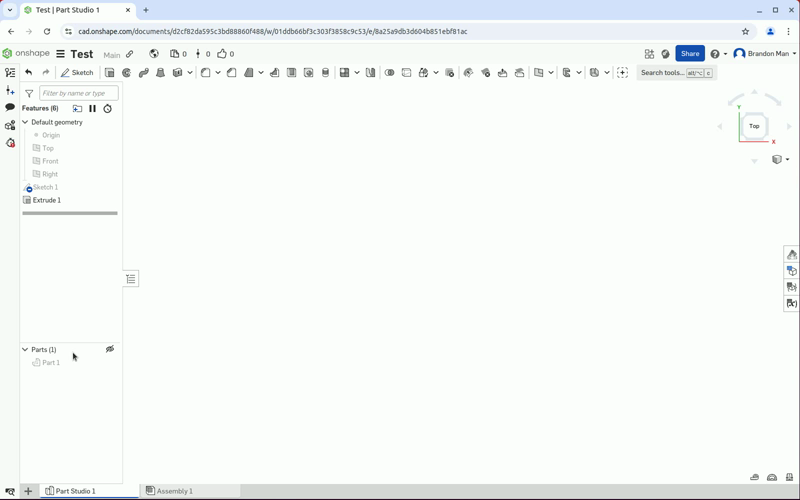
key_up(shift)
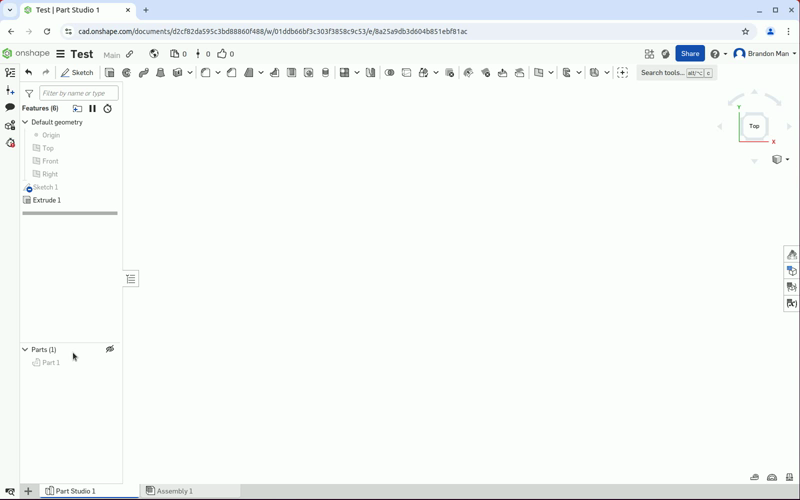
mouse_move(73, 352)
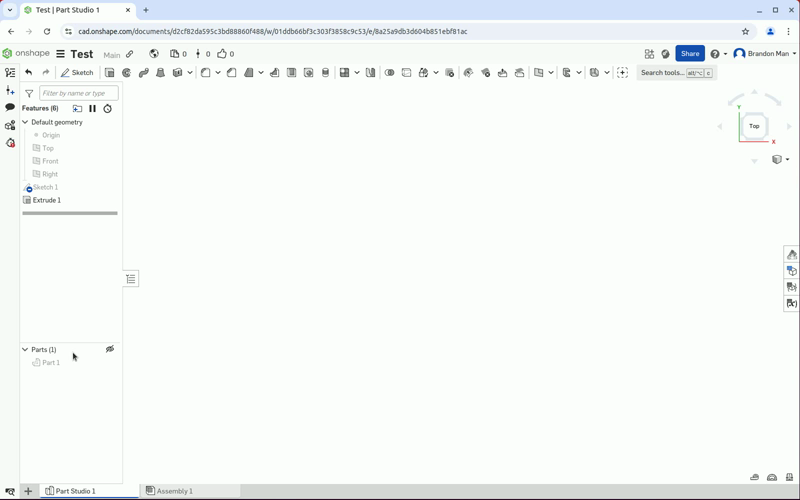
key(shift+y)
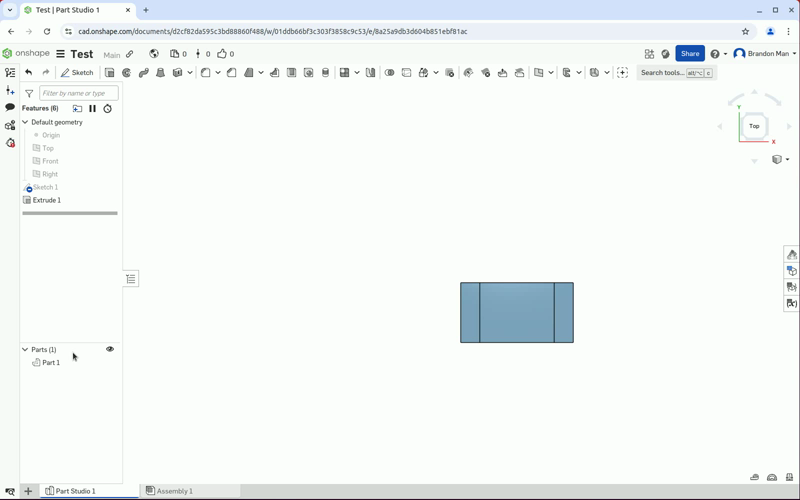
mouse_move(541, 75)
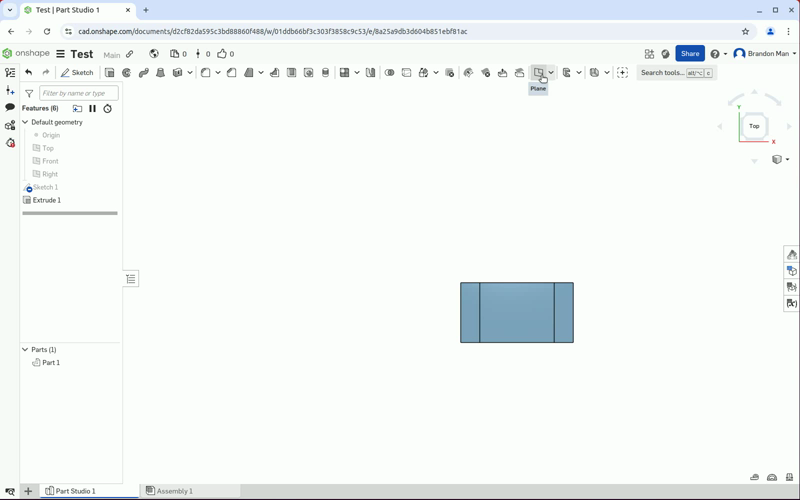
click(541, 75)
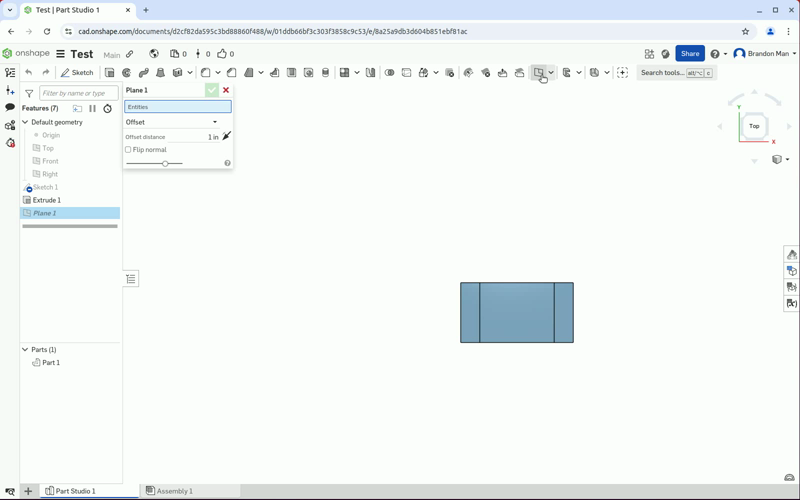
mouse_move(73, 150)
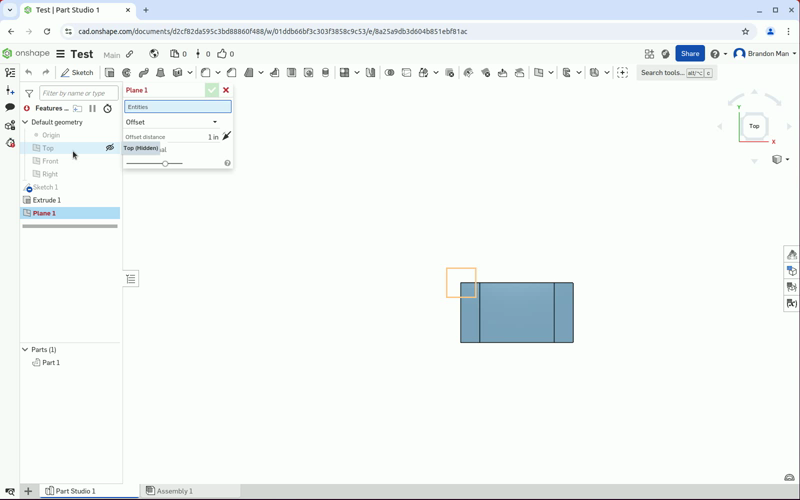
click(73, 150)
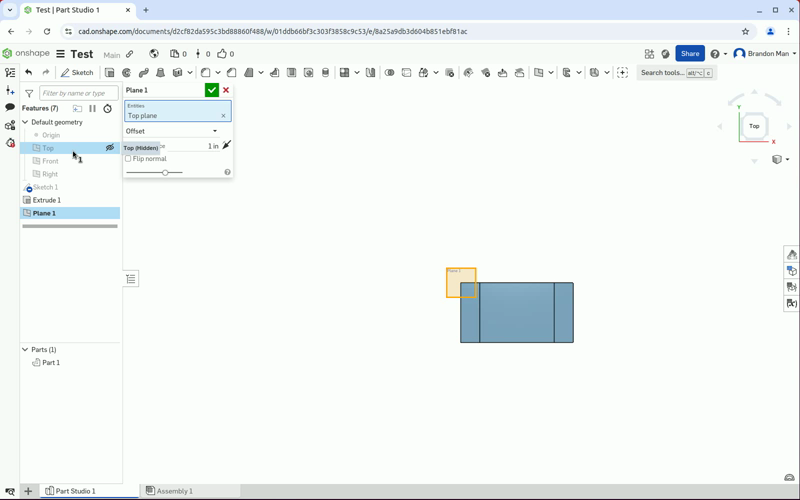
key(tab, 2)
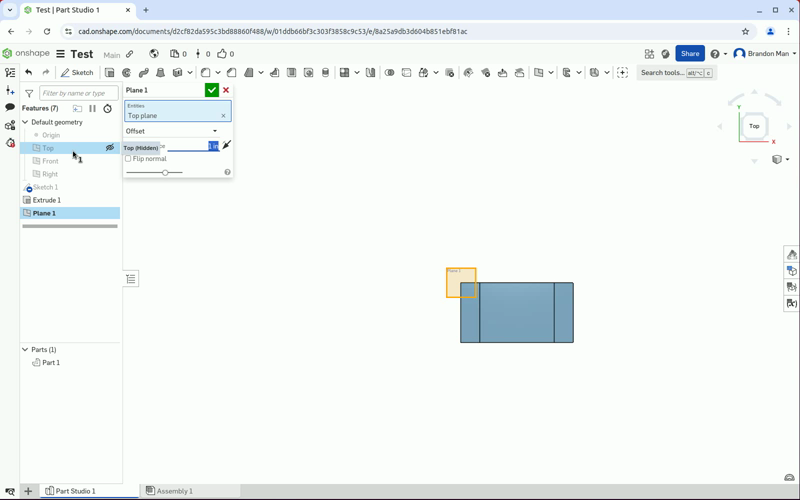
text(13.957)
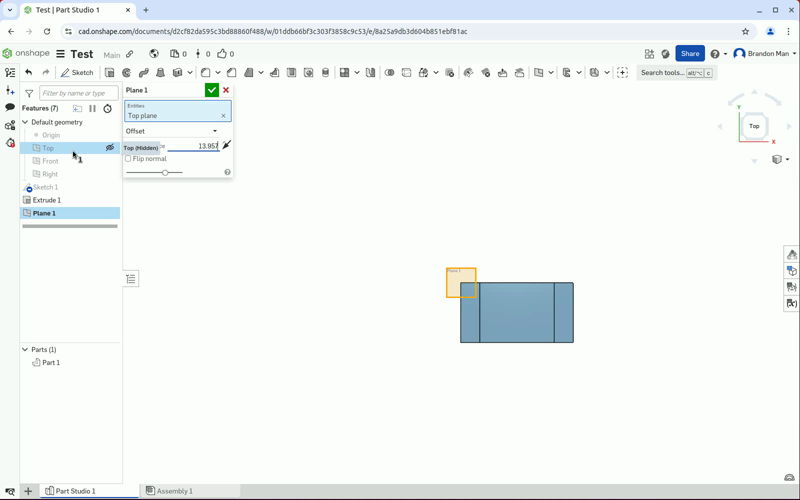
key(enter, 2)
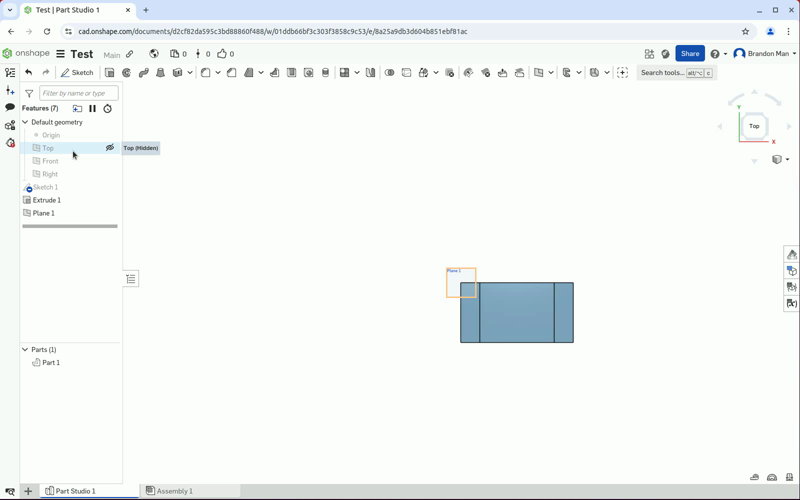
key(shift+s)
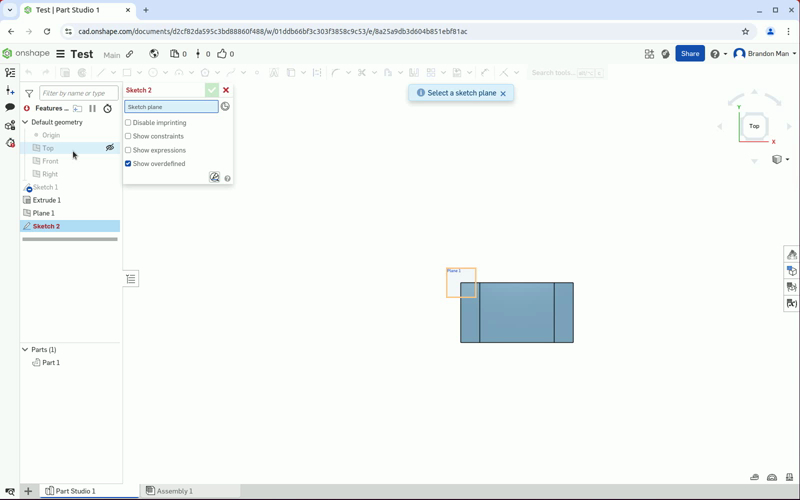
mouse_move(73, 215)
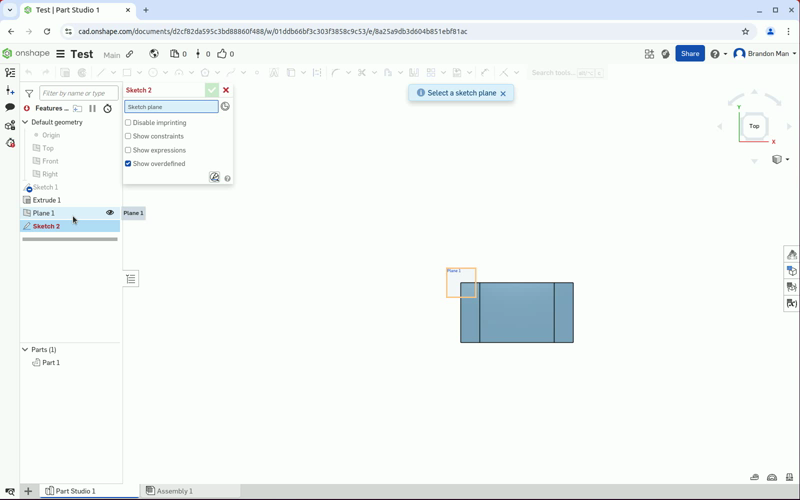
click(73, 215)
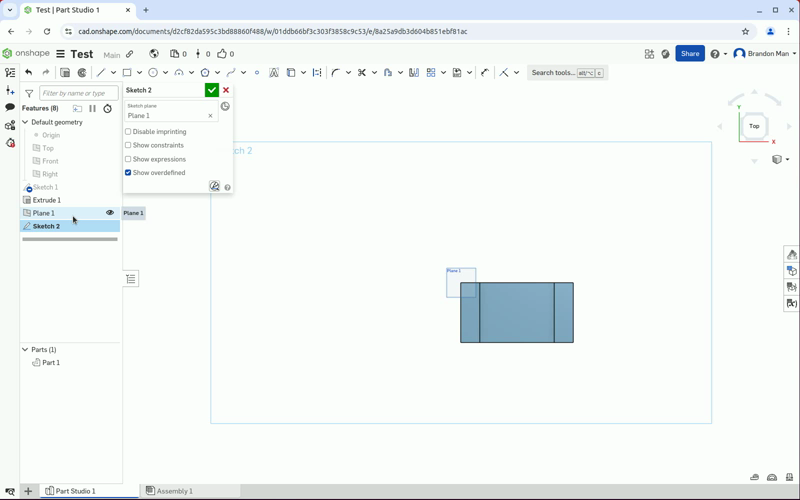
mouse_move(73, 352)
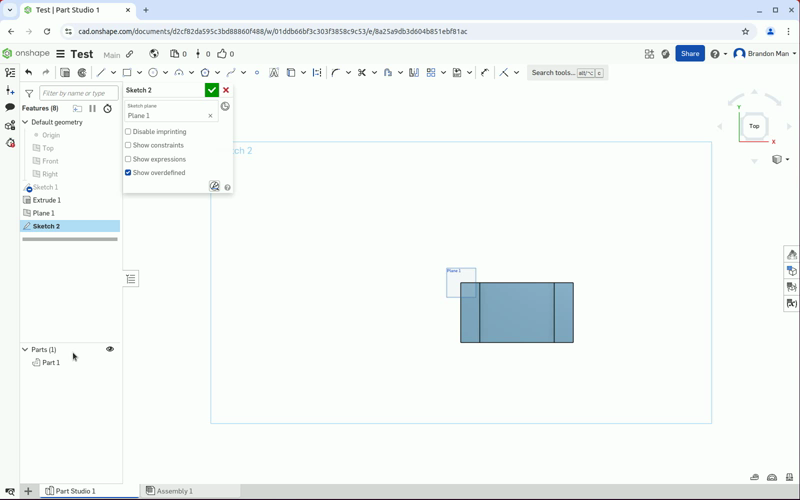
key(y)
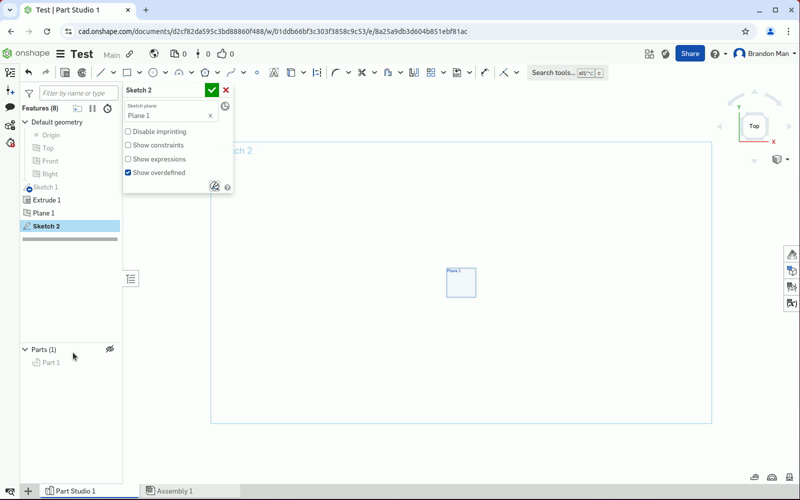
key(l)
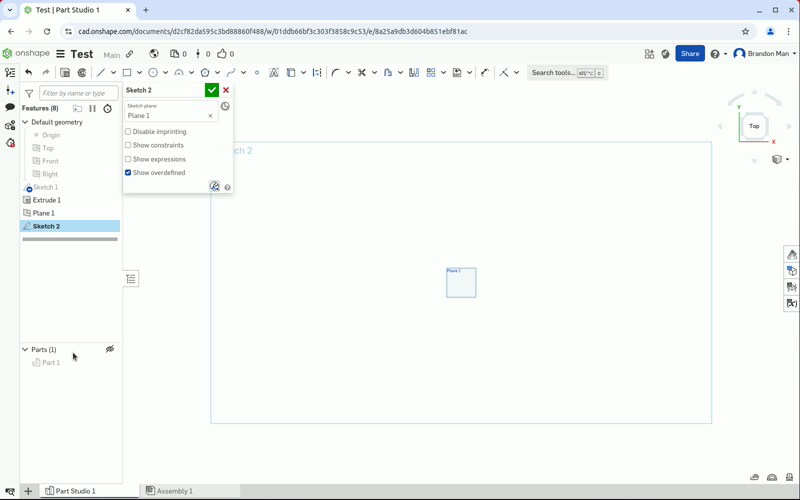
key_down(shift)
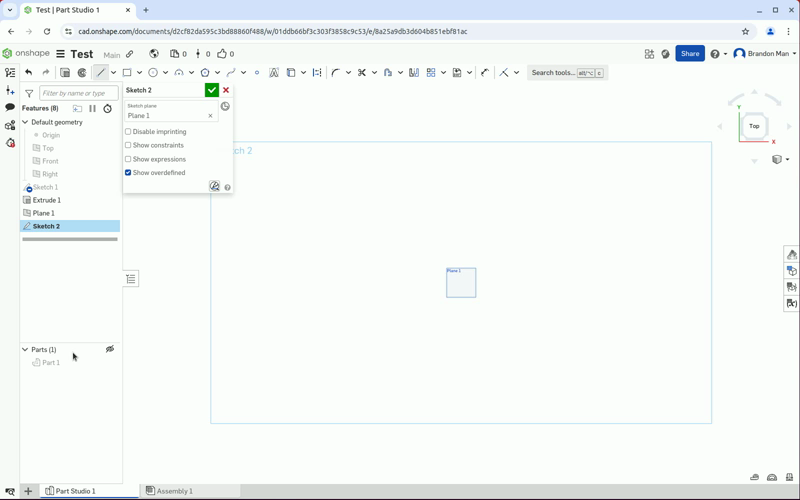
mouse_move(554, 332)
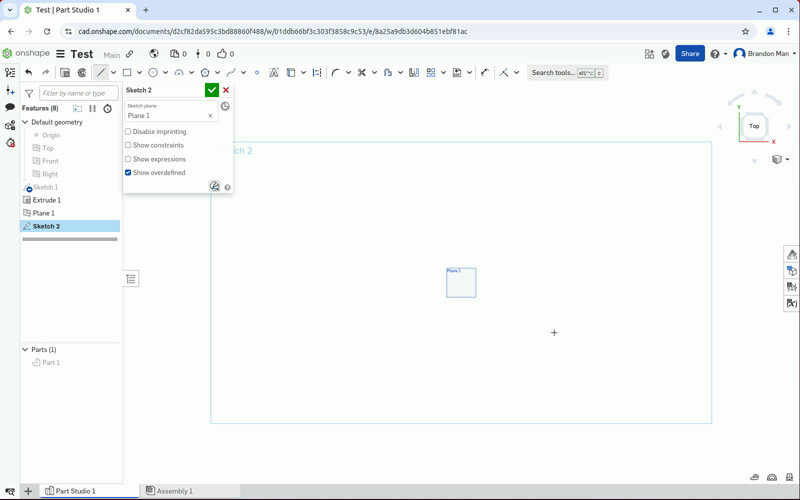
click(554, 332)
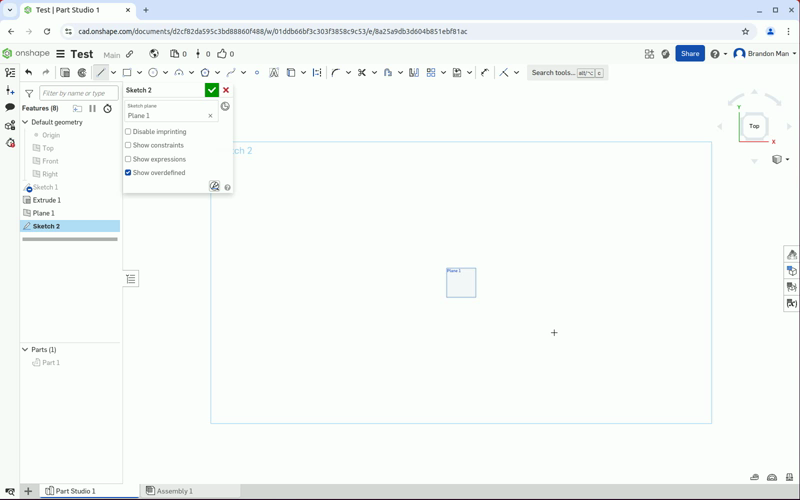
key_up(shift)
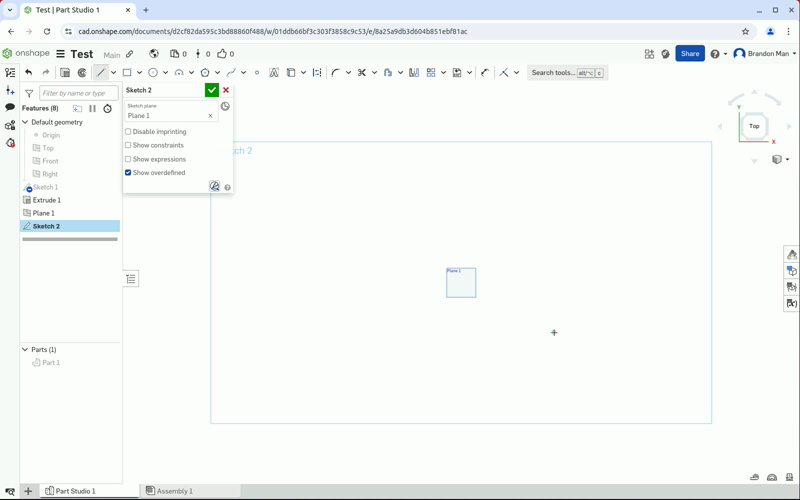
key_down(shift)
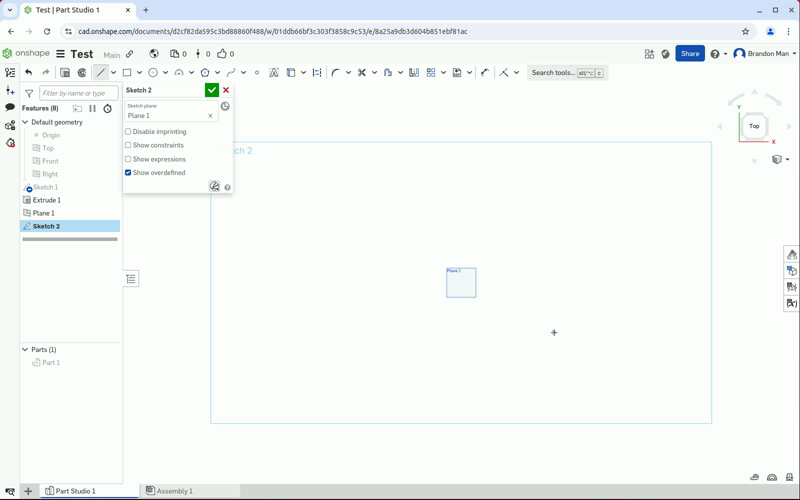
mouse_move(584, 332)
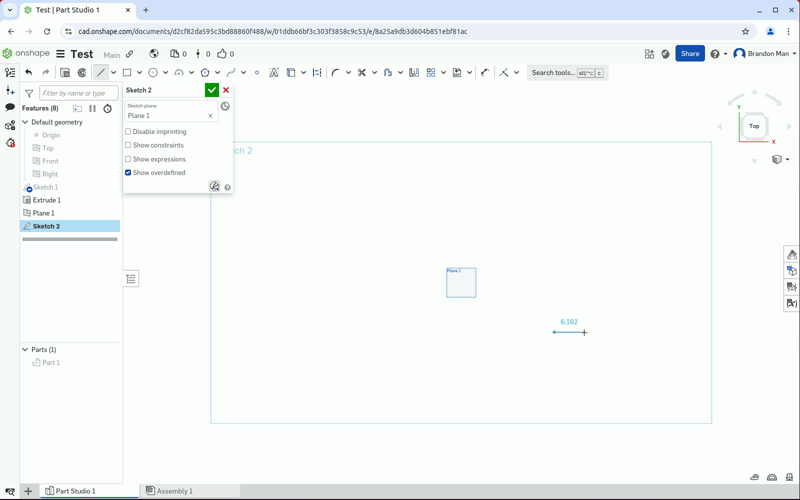
mouse_move(573, 332)
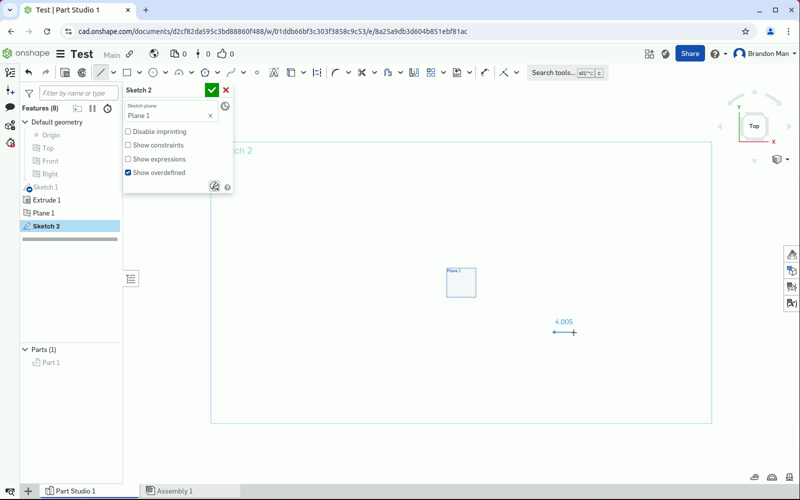
click(573, 332)
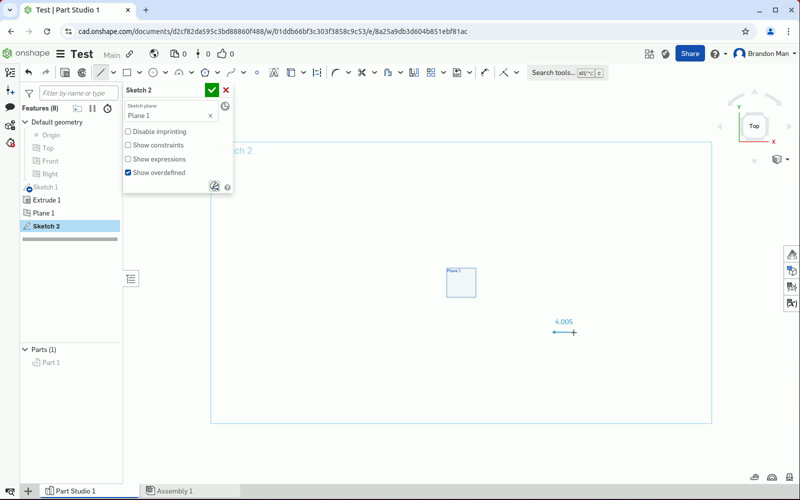
key_up(shift)
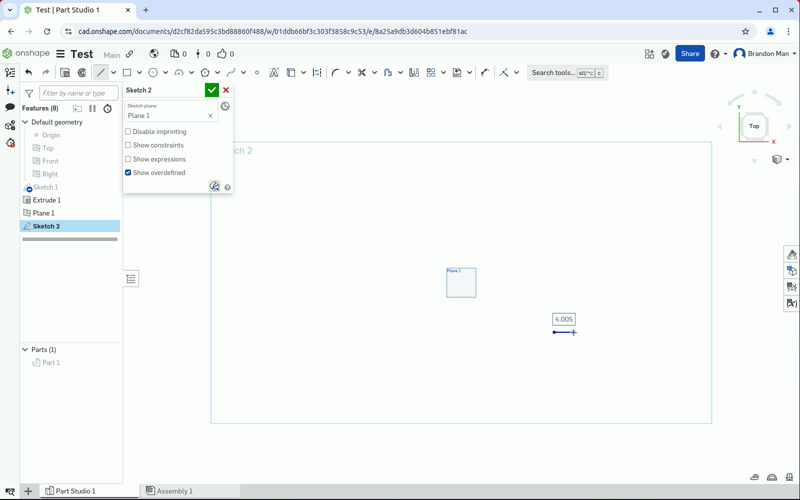
key_down(shift)
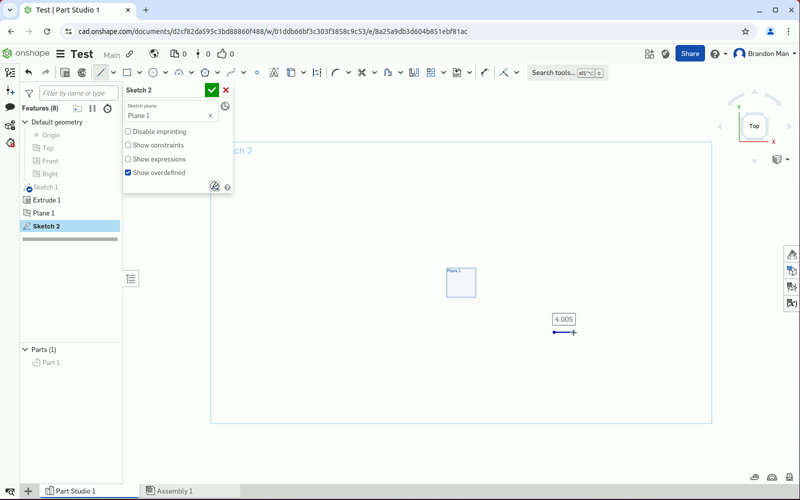
mouse_move(589, 332)
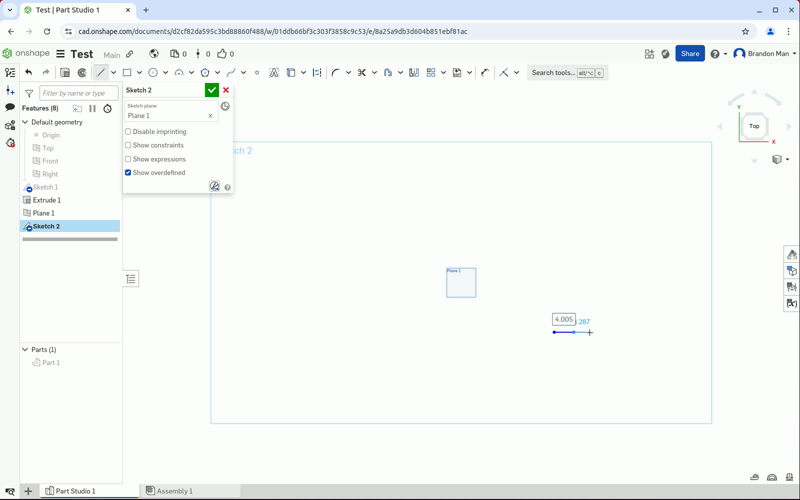
mouse_move(573, 299)
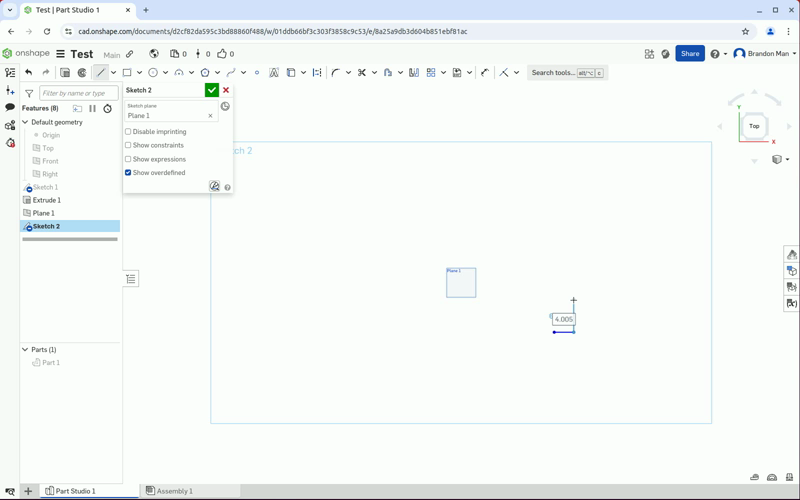
click(573, 299)
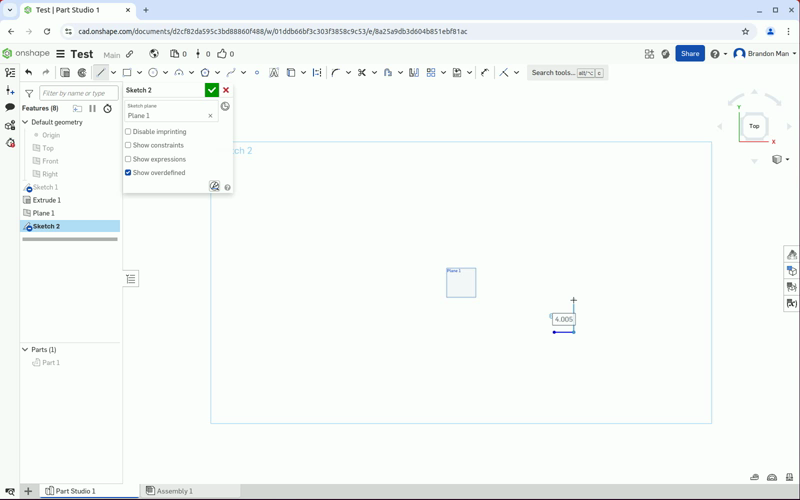
key_up(shift)
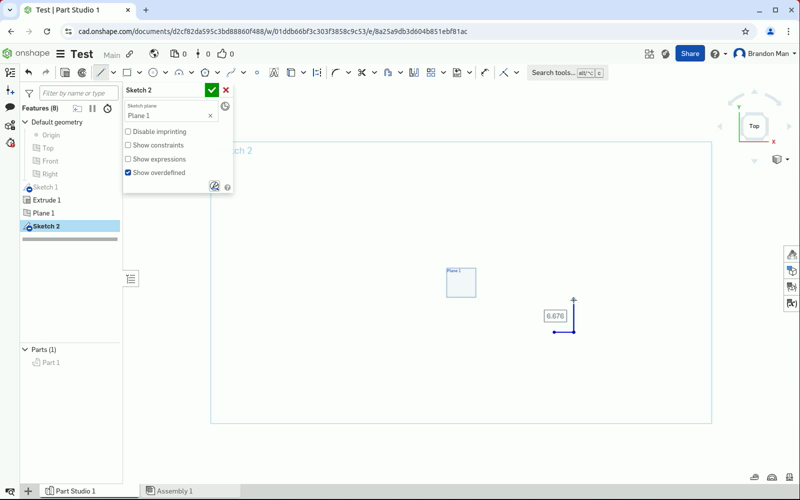
key_down(shift)
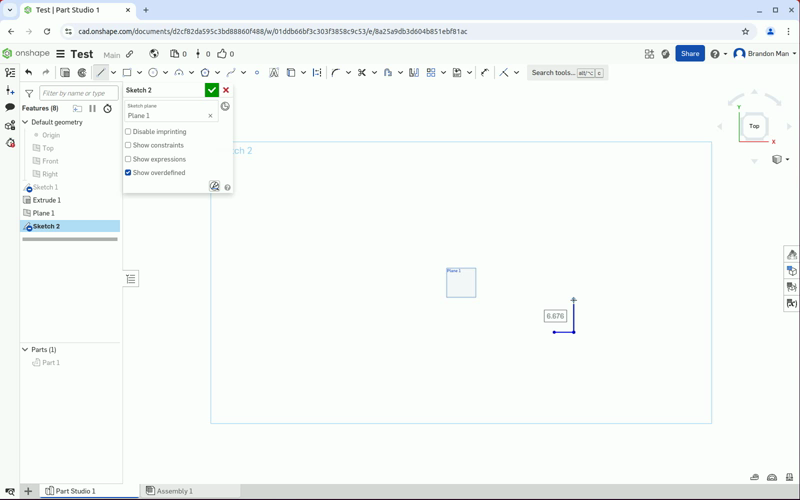
mouse_move(589, 299)
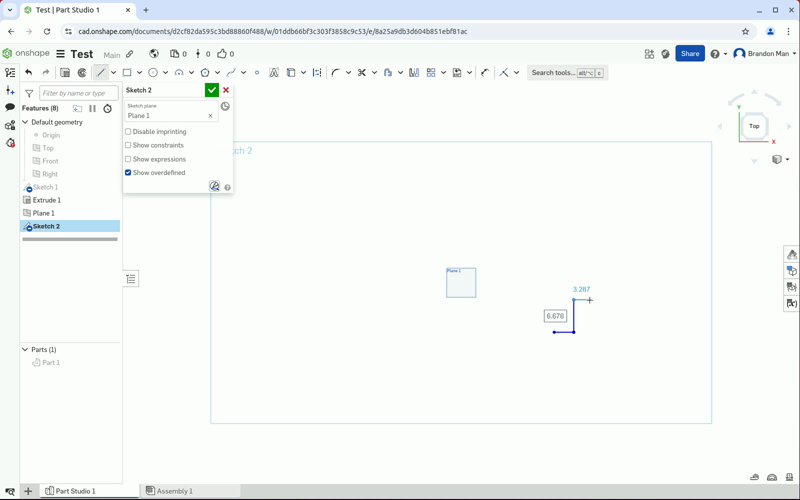
mouse_move(554, 299)
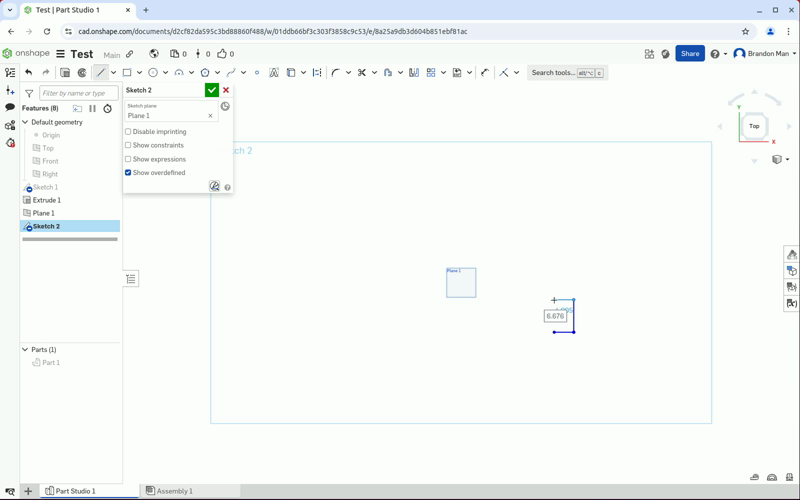
click(554, 299)
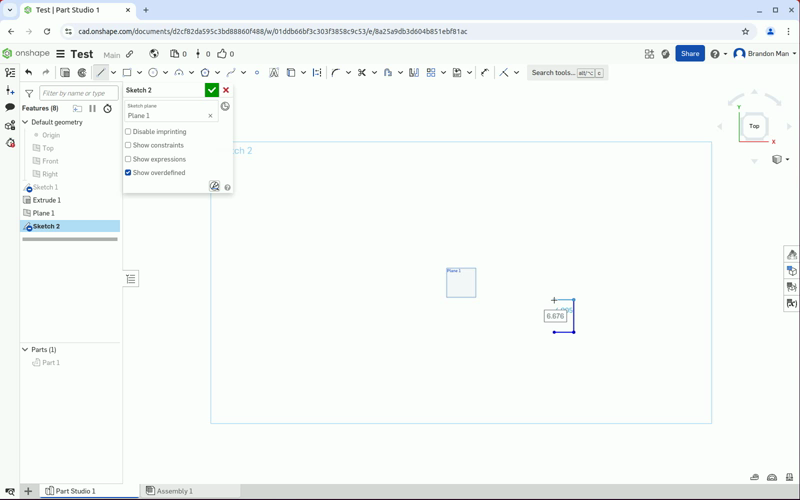
key_up(shift)
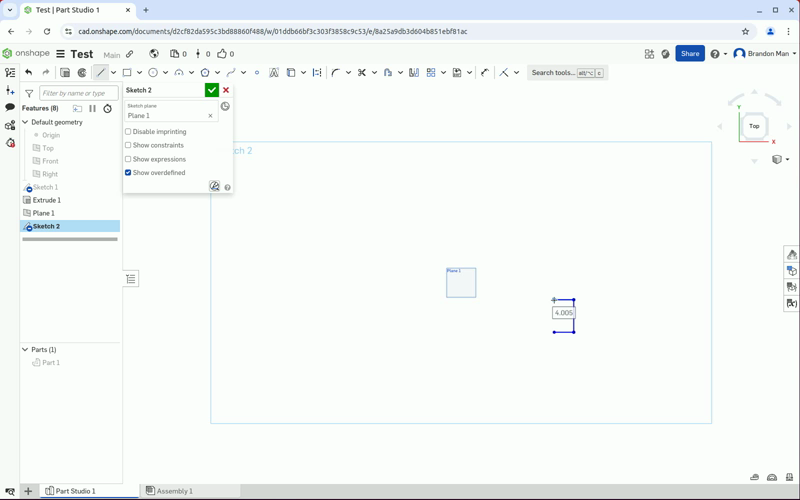
mouse_move(584, 299)
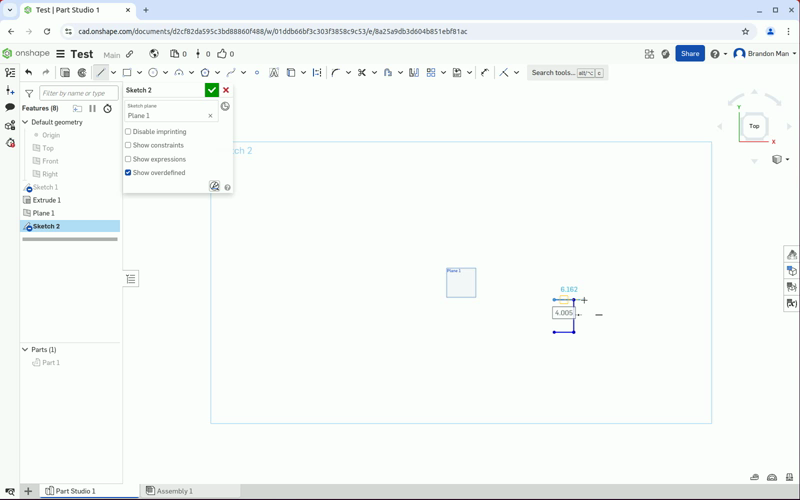
key_down(shift)
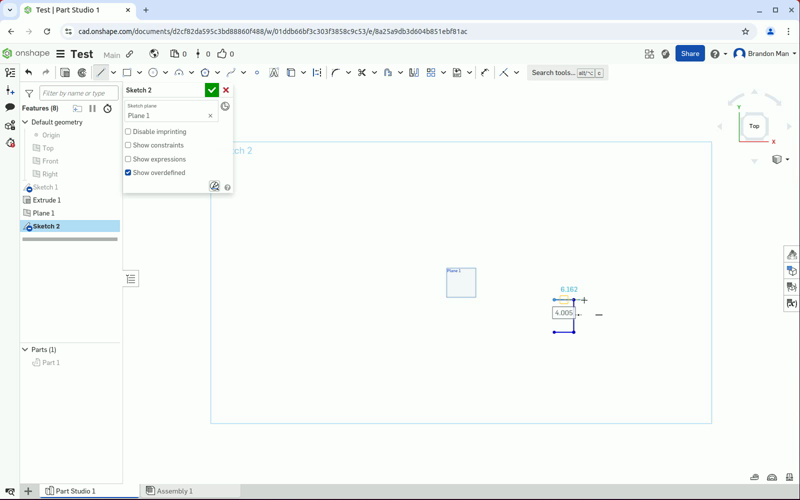
mouse_move(554, 332)
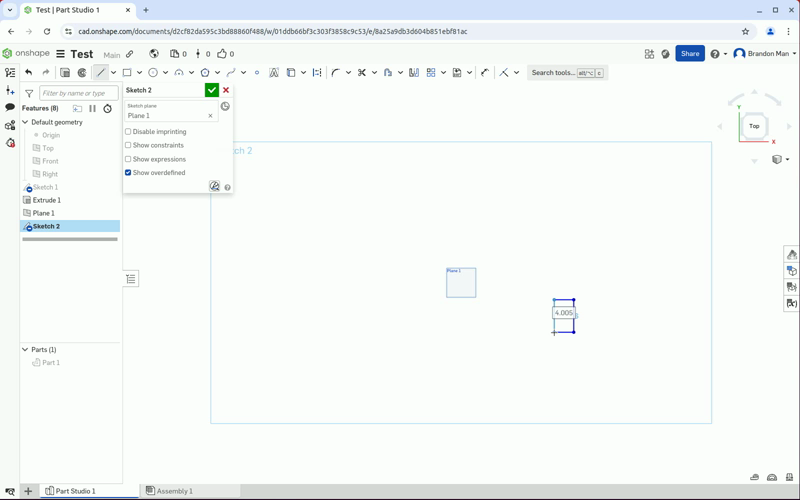
key_up(shift)
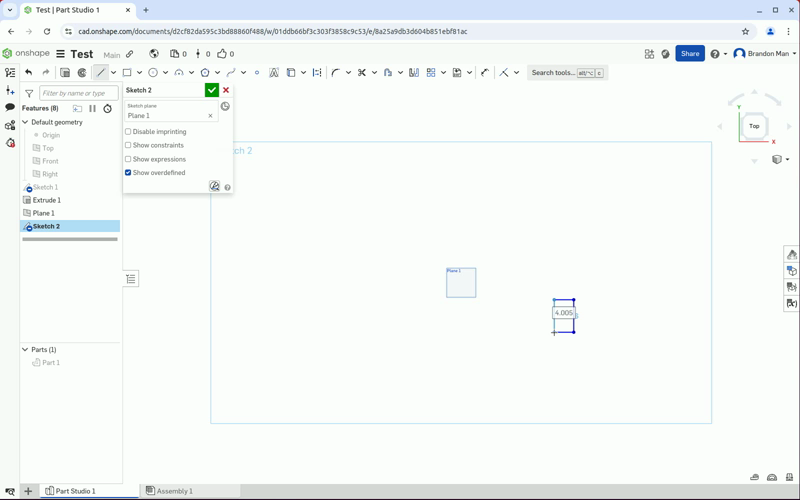
click(554, 332)
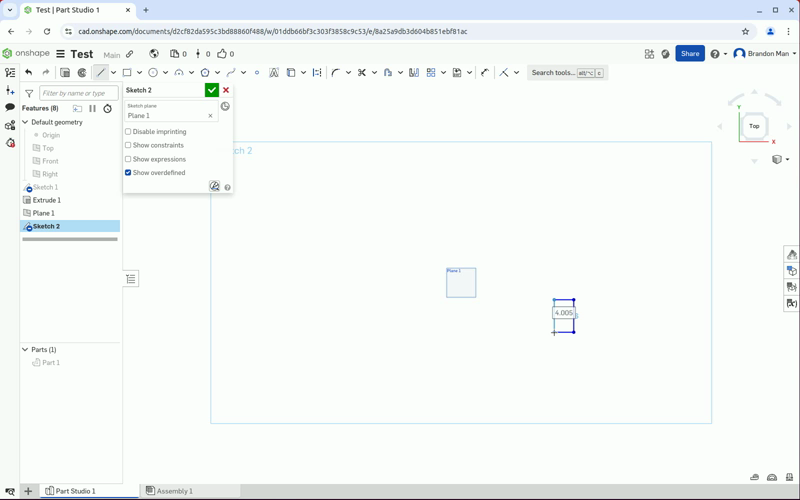
key(esc)
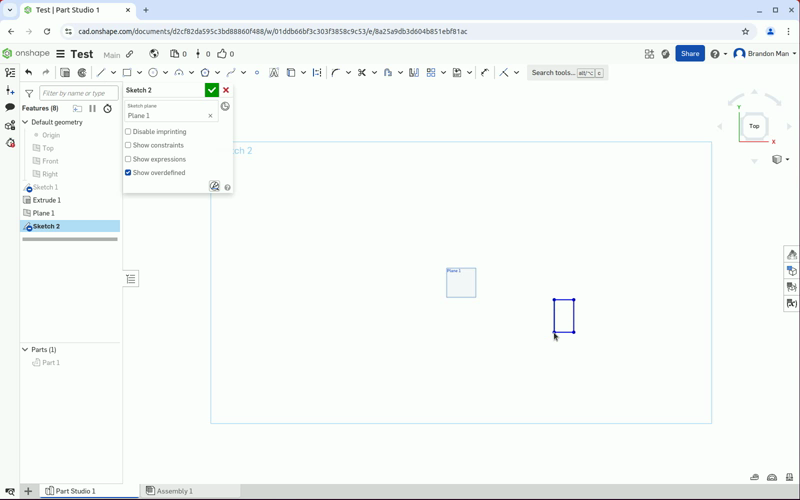
mouse_move(571, 312)
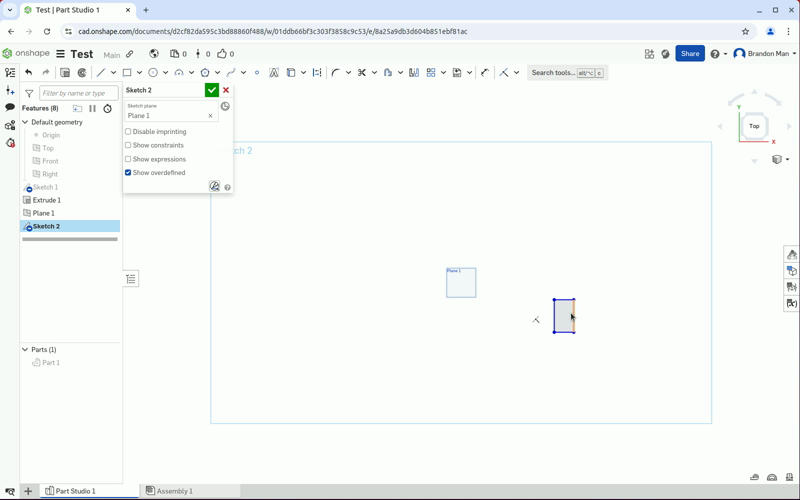
scroll(6)
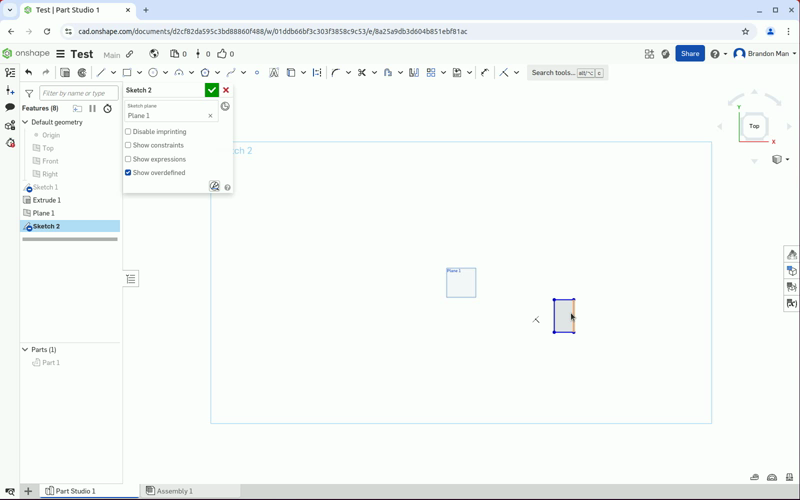
scroll(6)
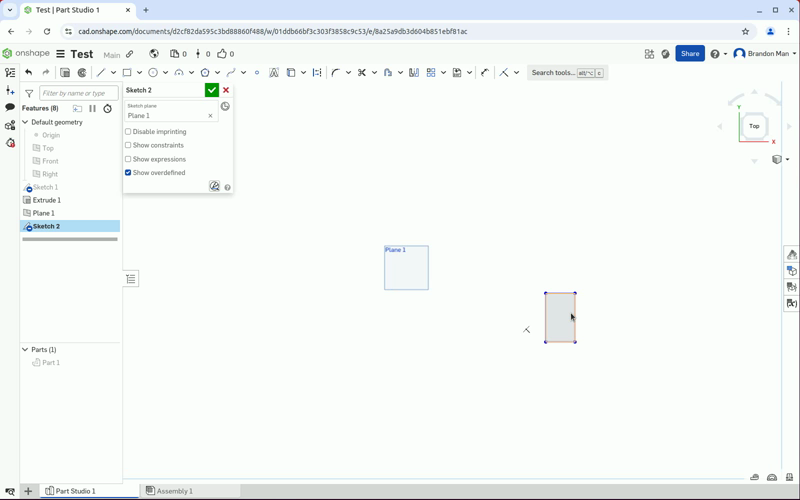
scroll(6)
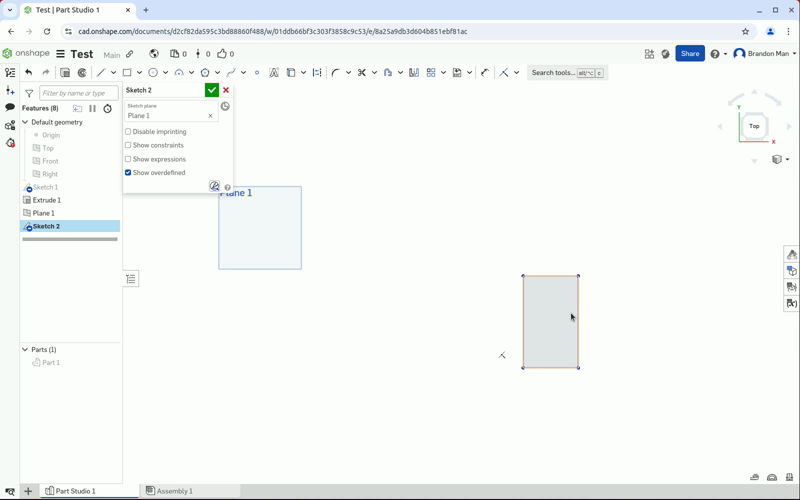
scroll(6)
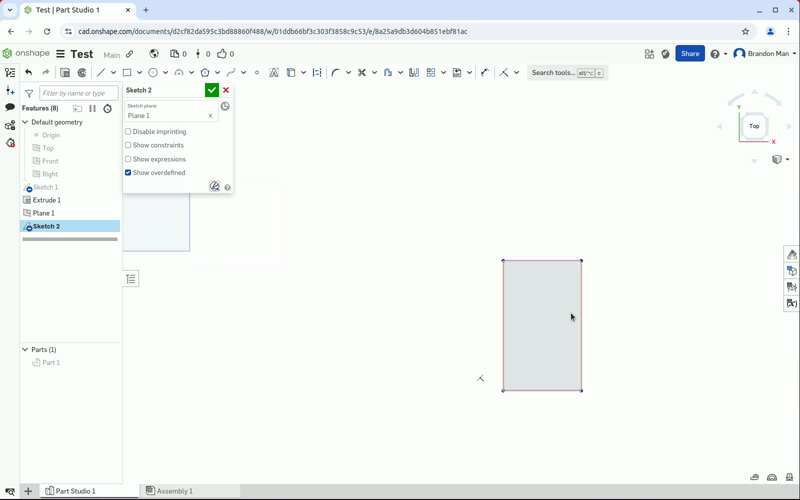
scroll(6)
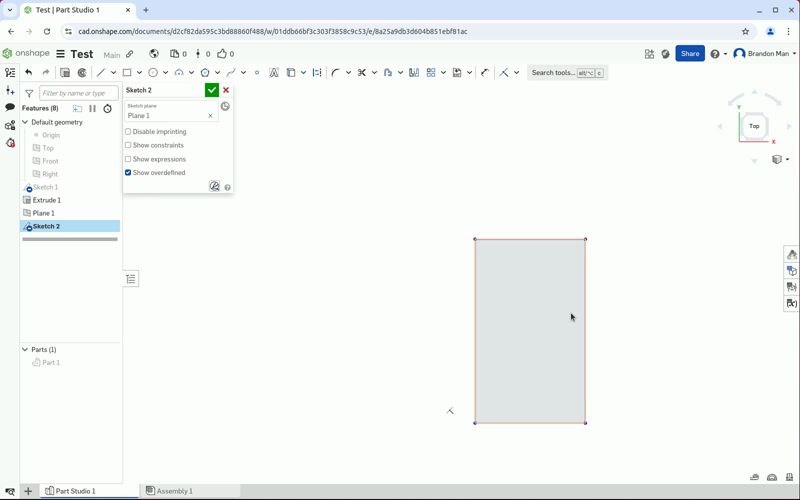
scroll(6)
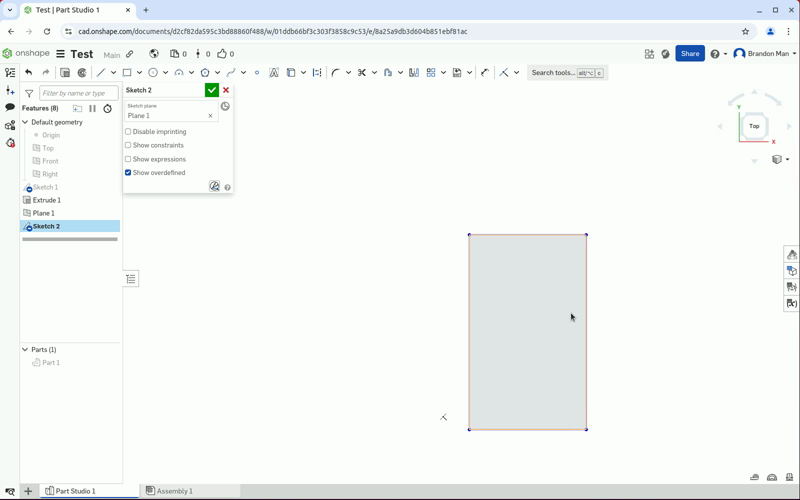
scroll(6)
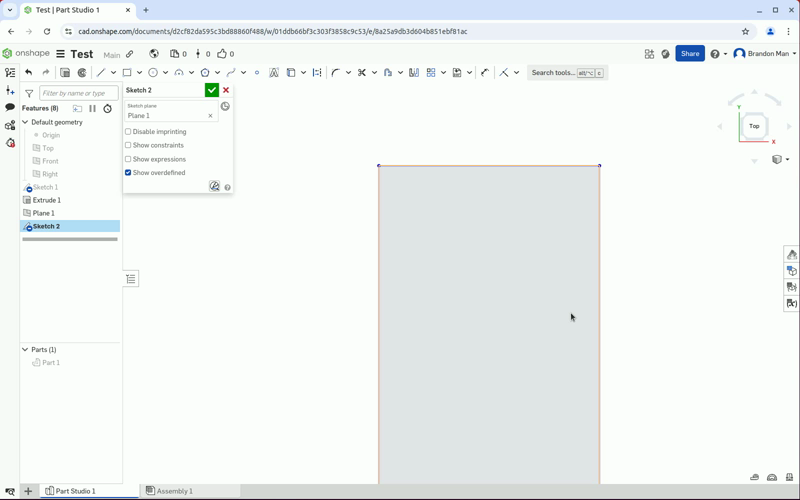
click(571, 312)
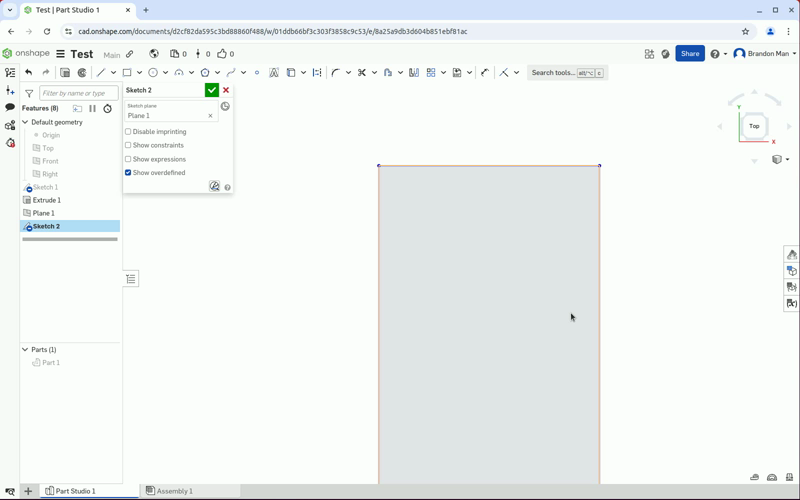
scroll(-6)
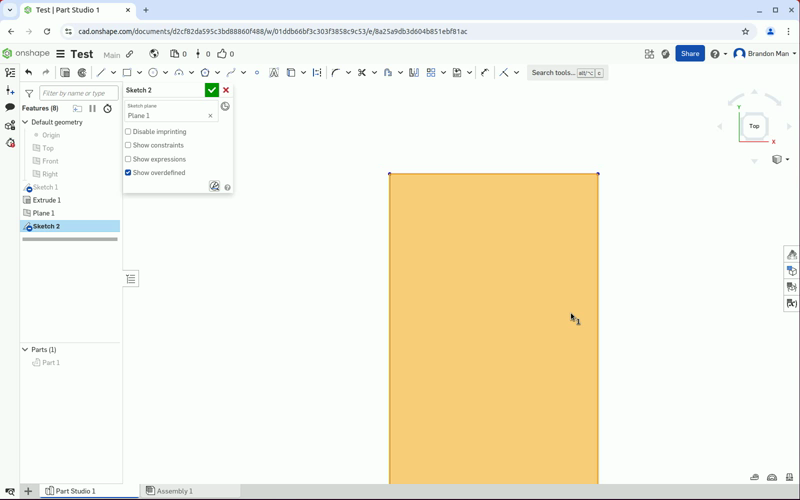
scroll(-6)
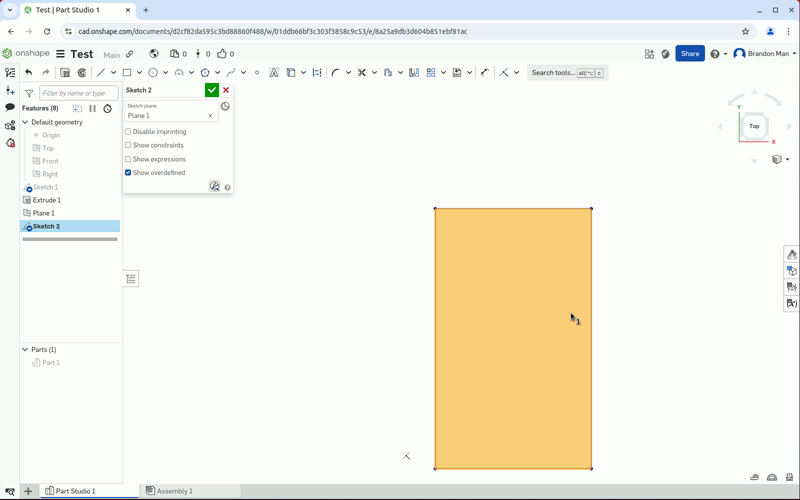
scroll(-6)
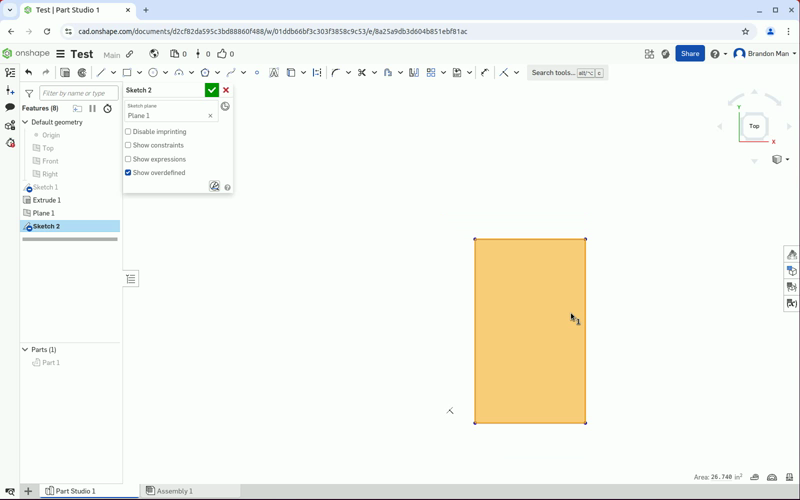
scroll(-6)
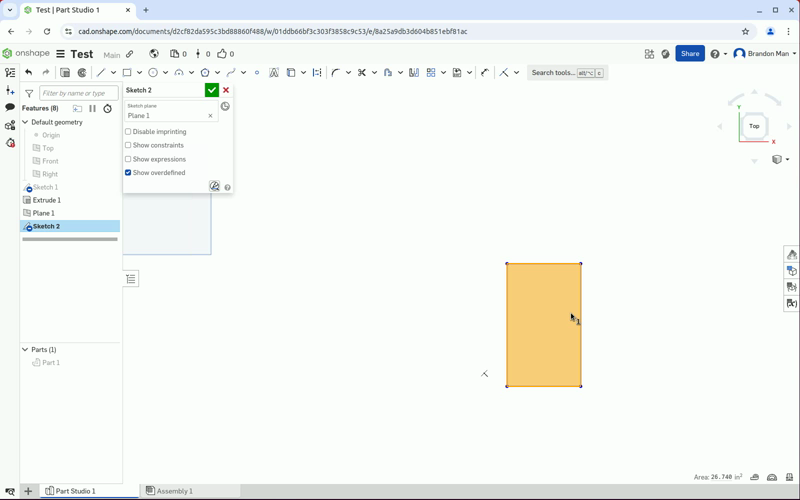
scroll(-6)
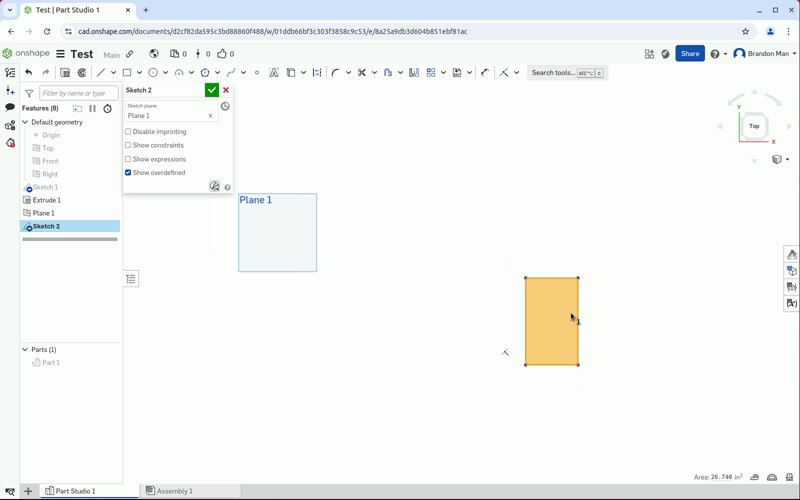
scroll(-6)
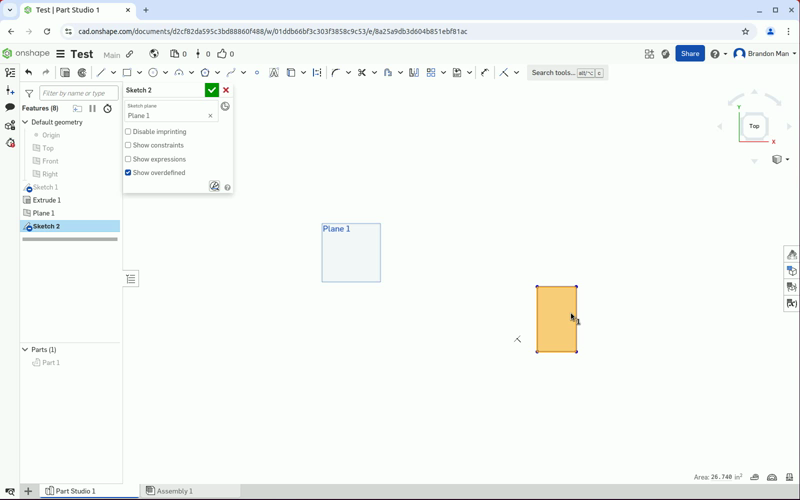
scroll(-6)
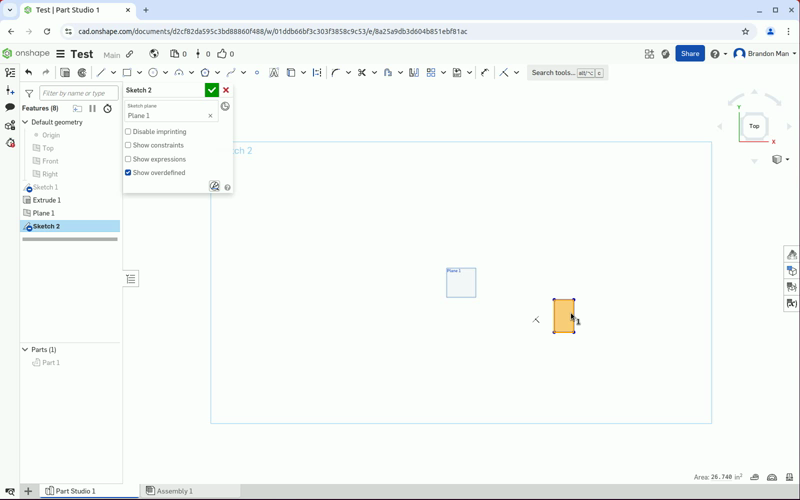
mouse_move(73, 352)
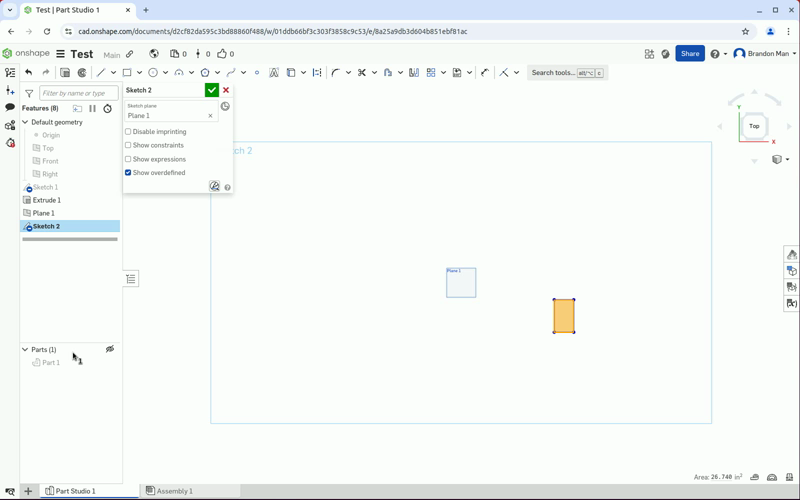
key(shift+y)
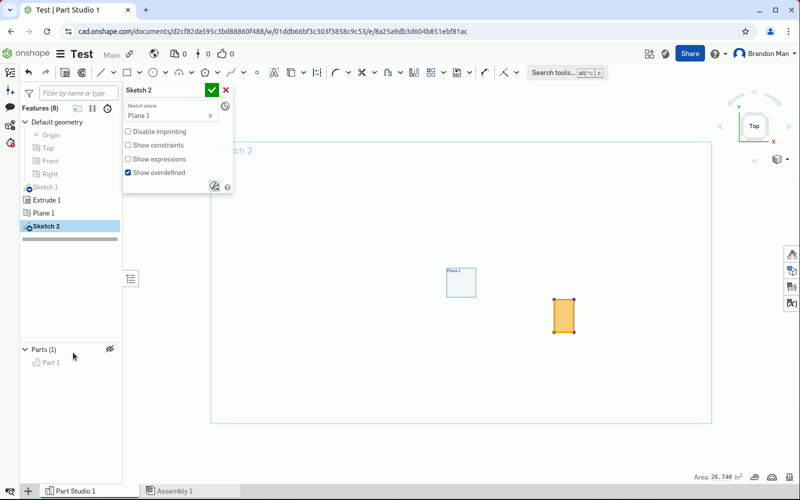
key(shift+e)
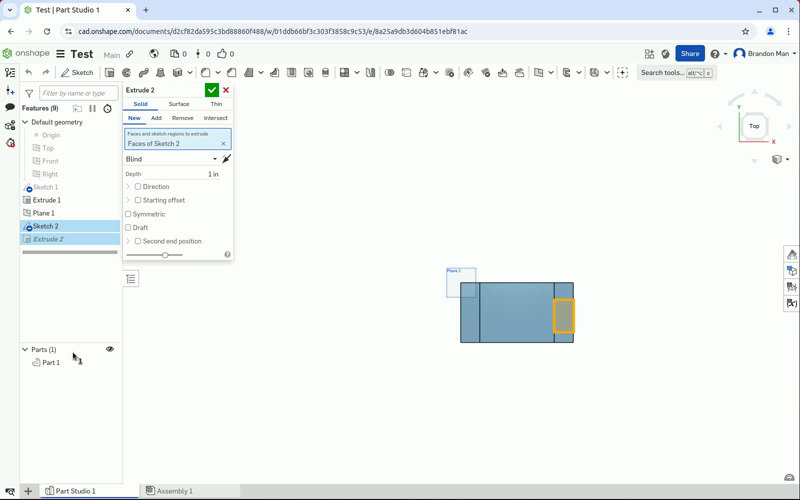
mouse_move(143, 106)
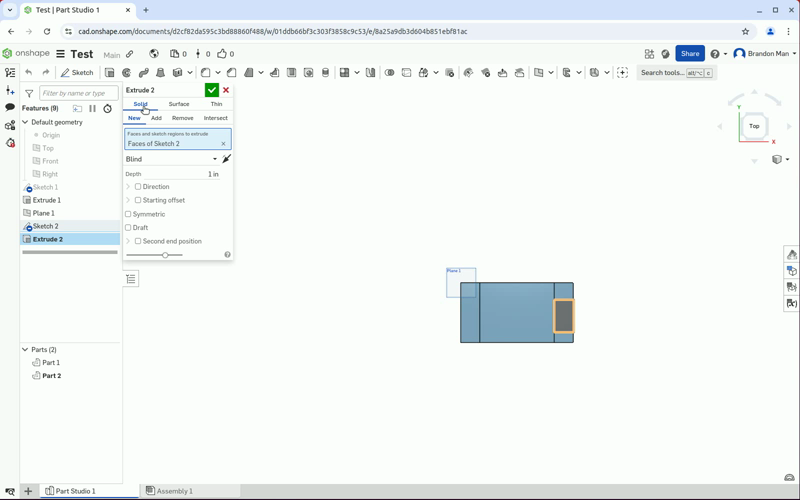
click(143, 106)
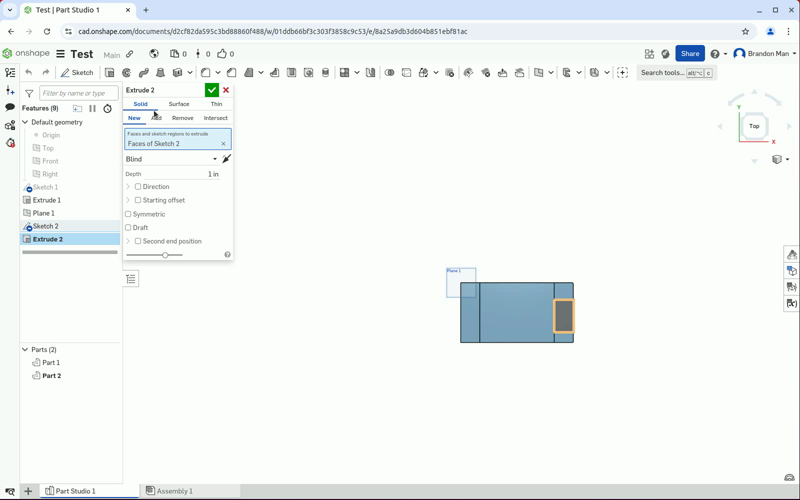
mouse_move(186, 120)
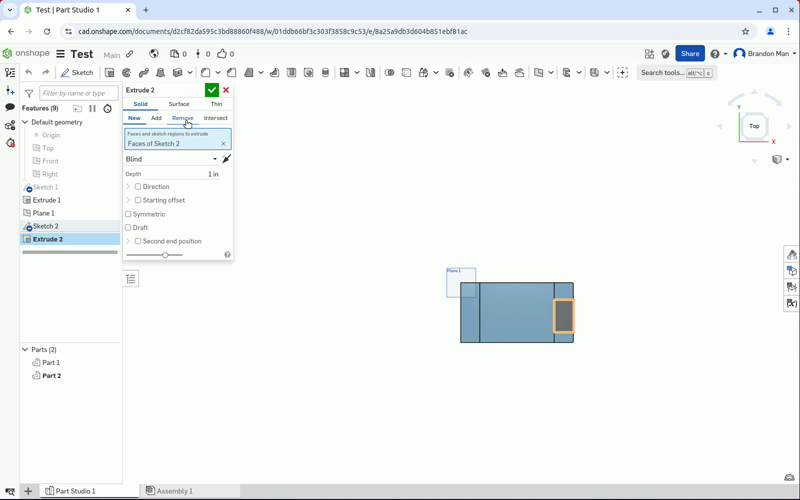
click(186, 120)
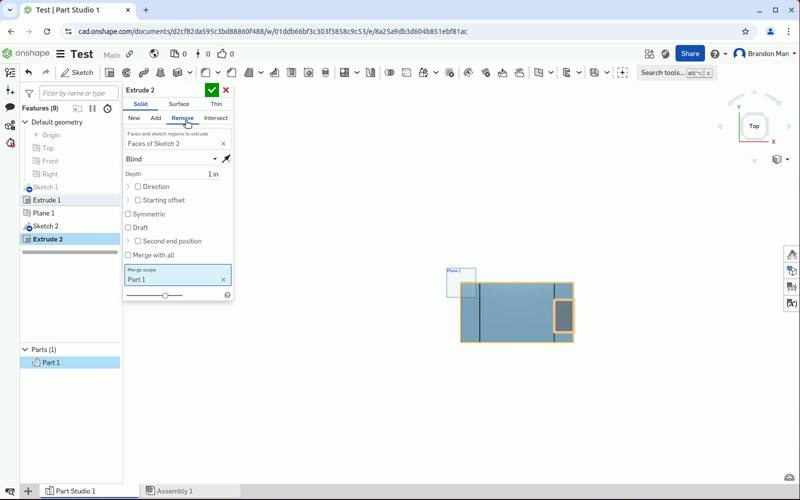
key(tab, 4)
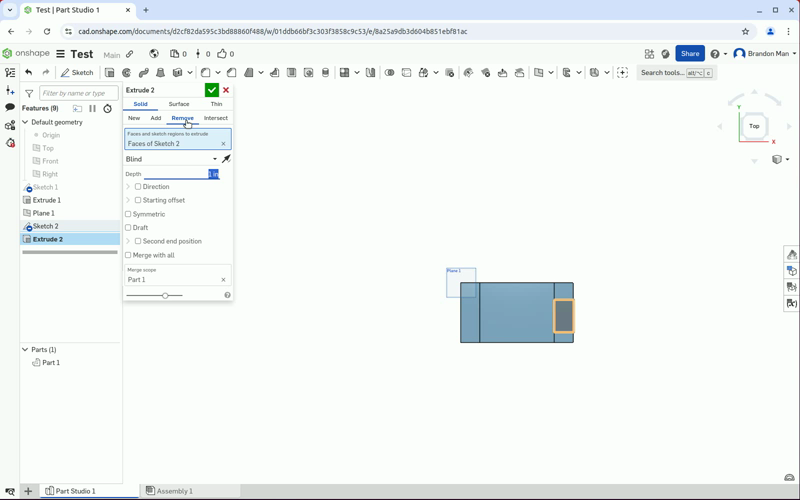
text(5.536)
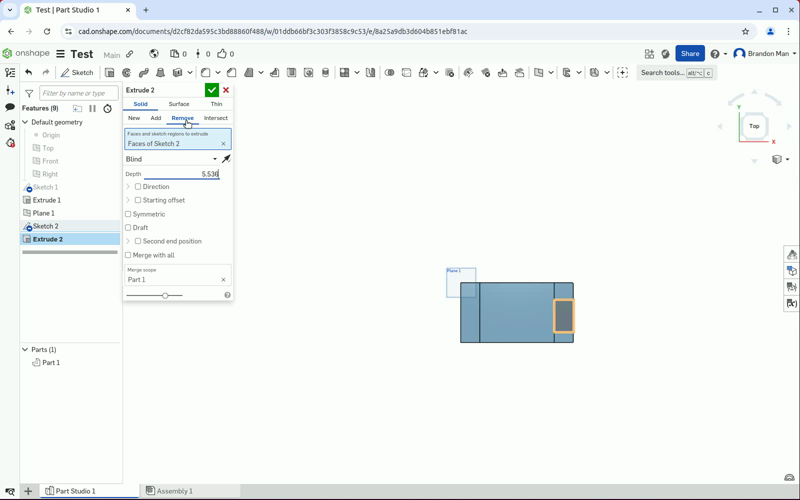
key(tab, 6)
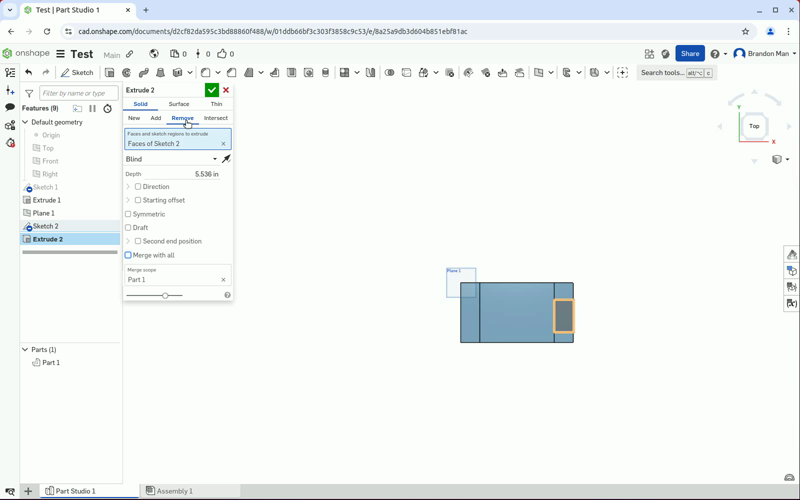
key(space)
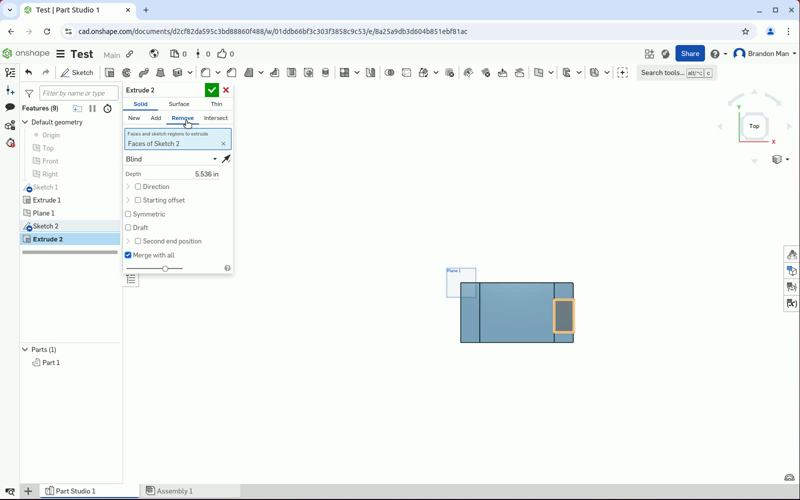
key(enter)
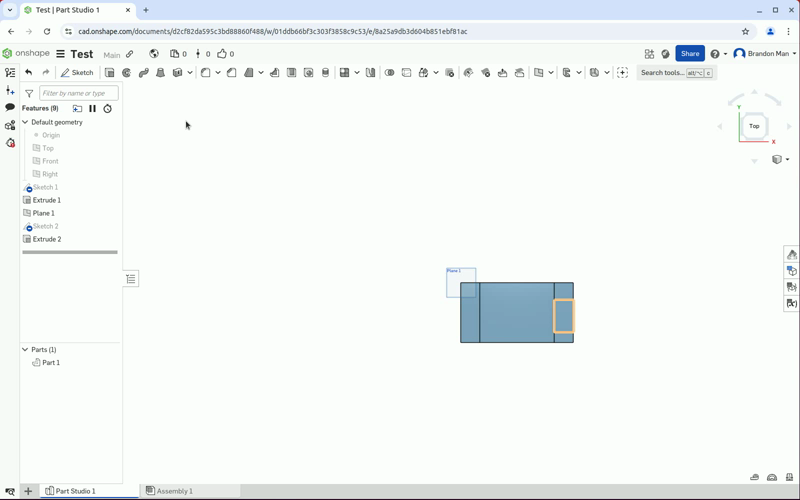
key(shift+h)
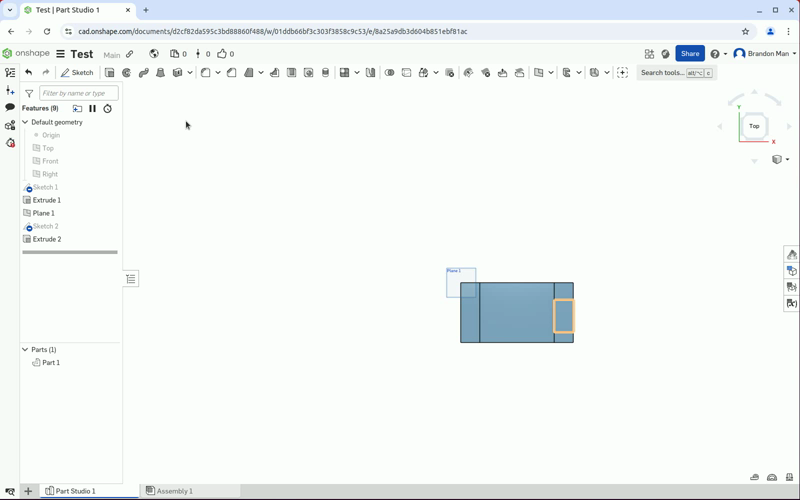
key(shift+h)
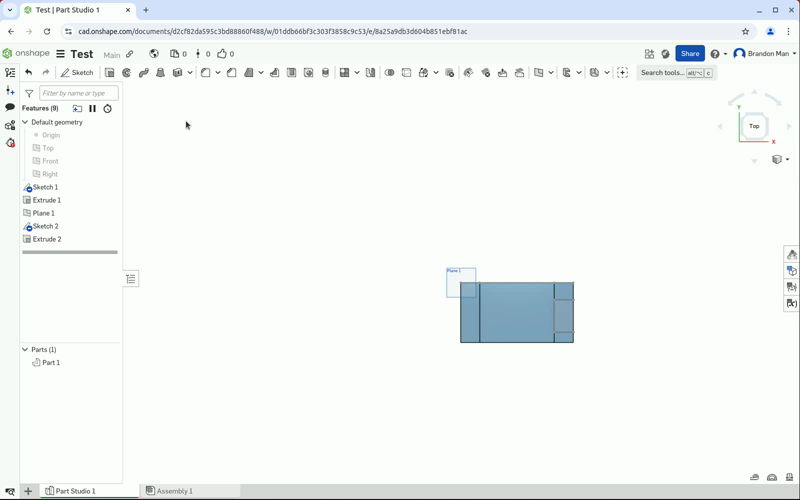
key(shift+7)
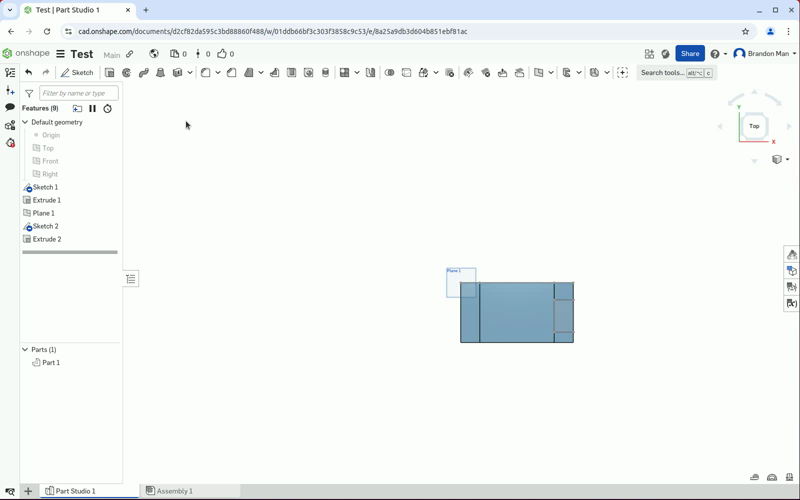
key(up, 3)
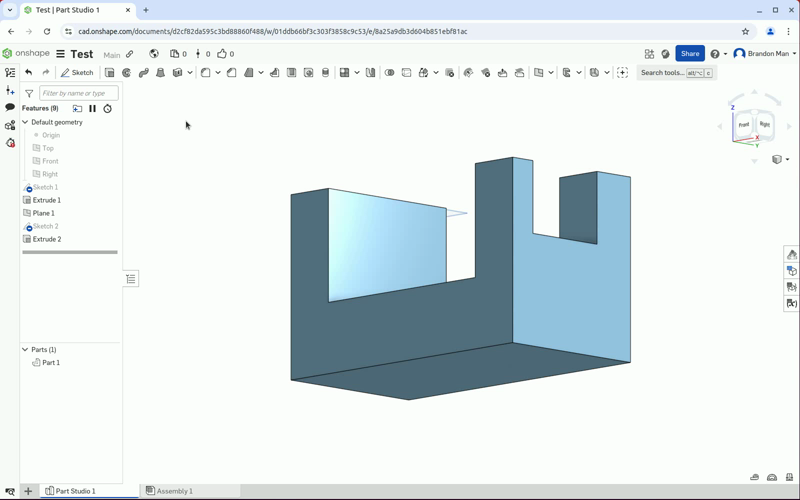
key(left, 3)
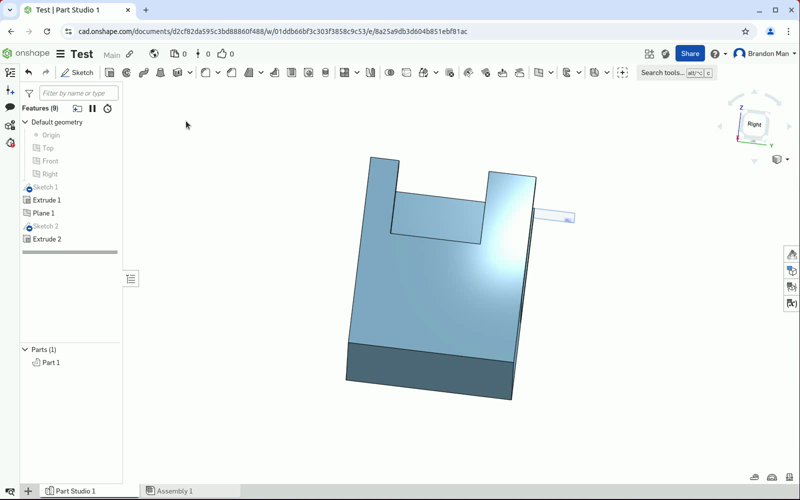
key(right, 3)
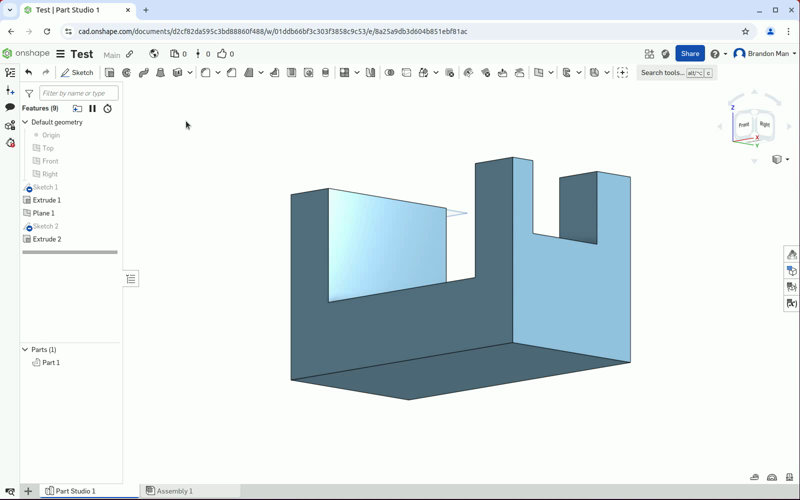
key(down, 3)
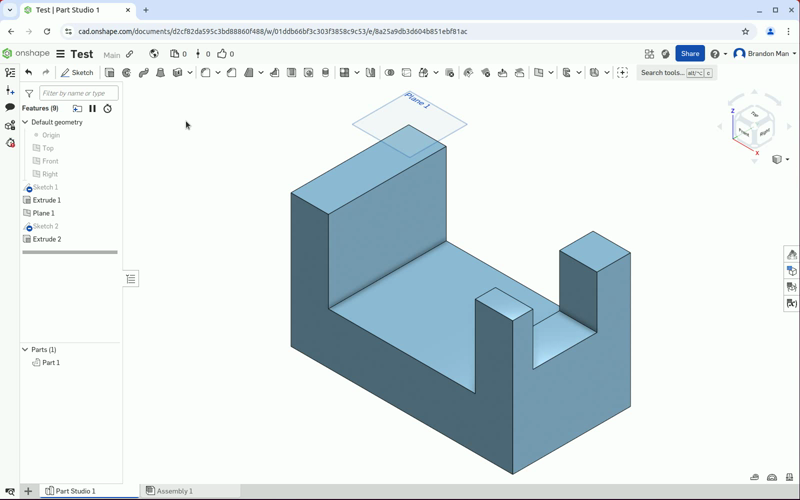
mouse_move(73, 189)
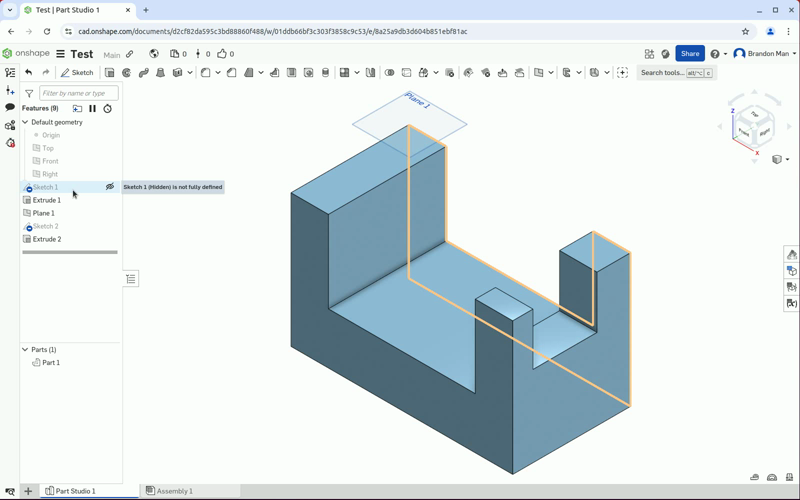
click(73, 189)